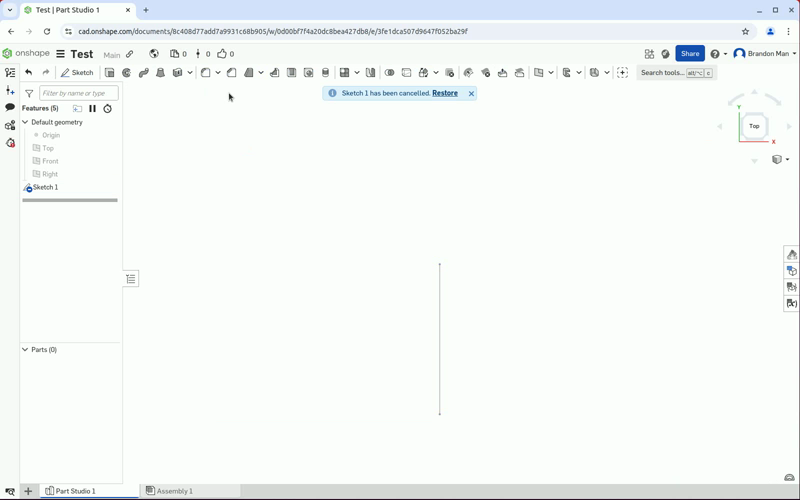
key(shift+h)
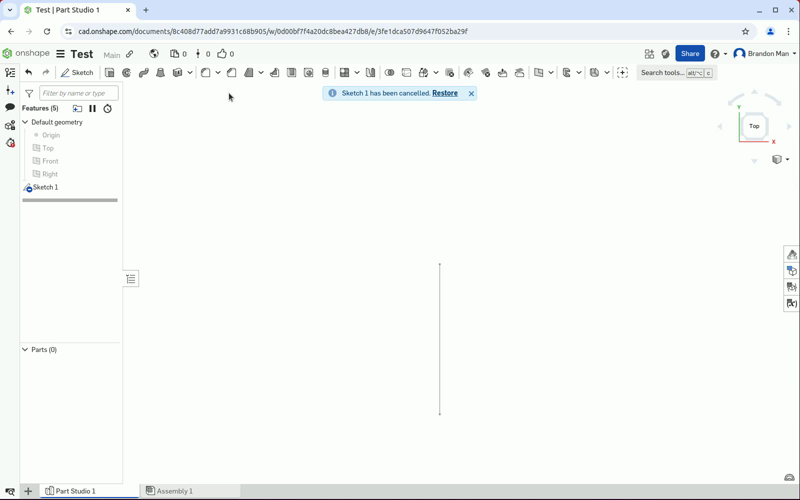
key(shift+s)
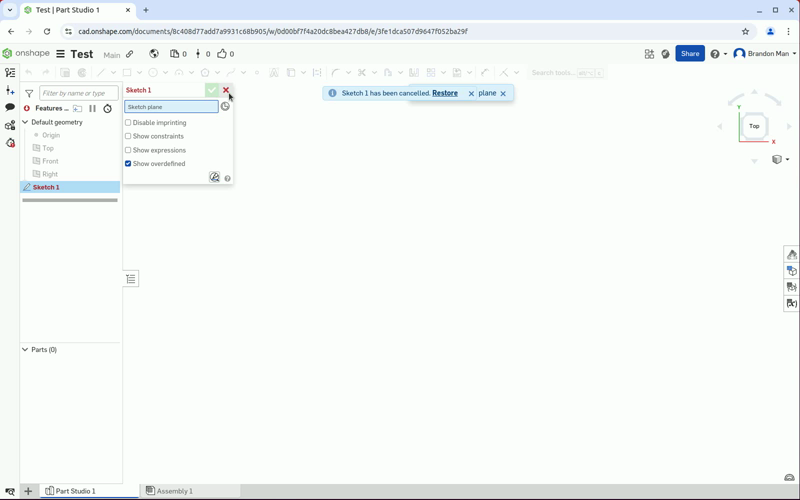
mouse_move(73, 150)
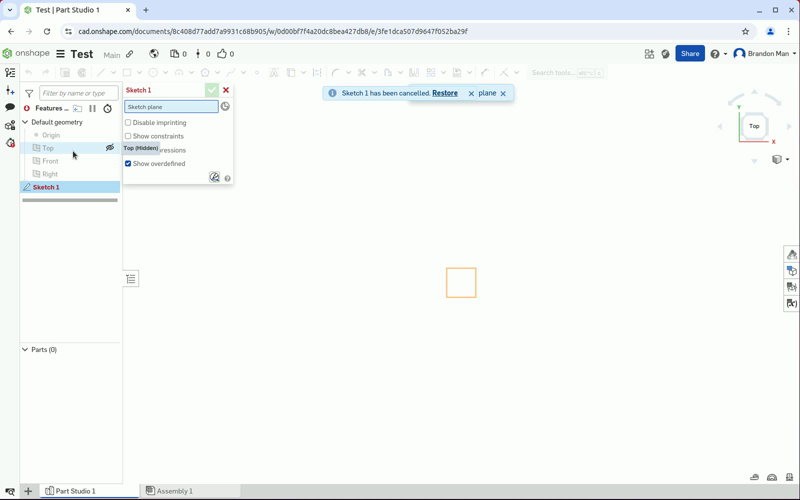
click(73, 150)
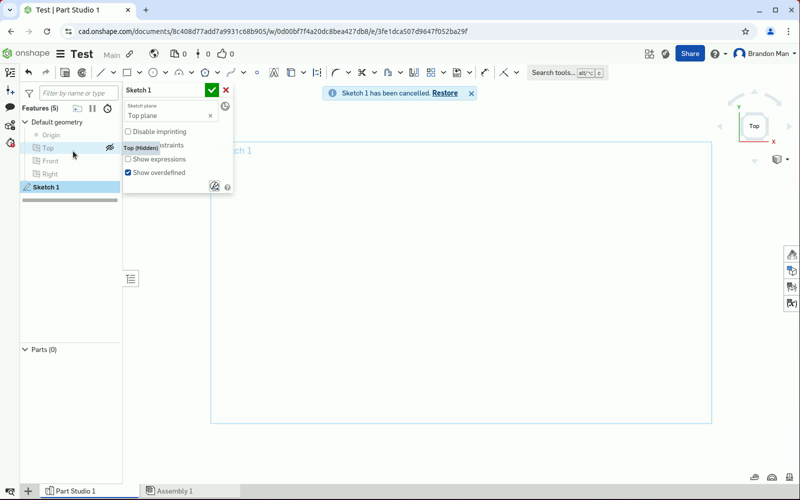
mouse_move(73, 352)
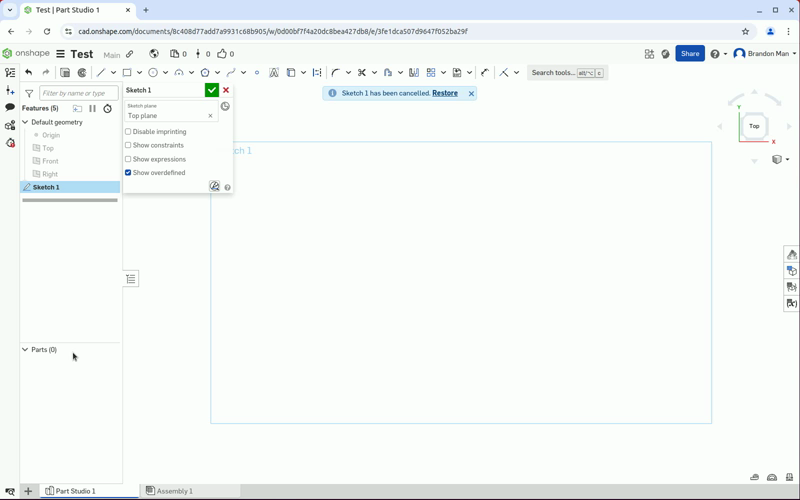
key(y)
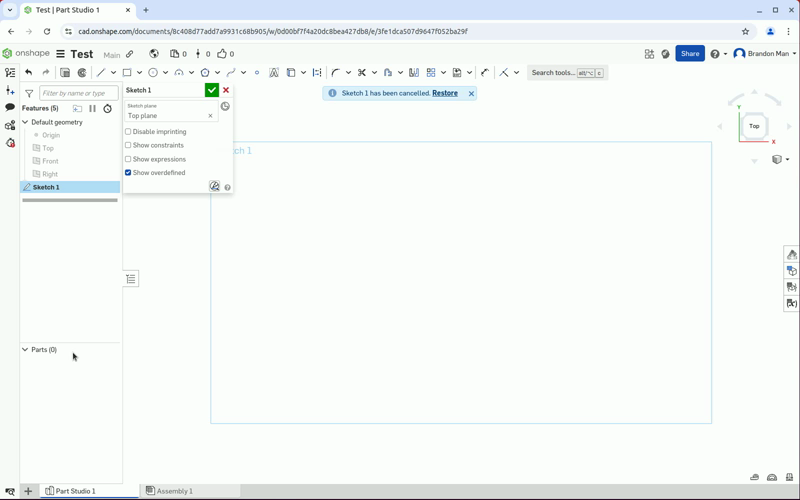
key(c)
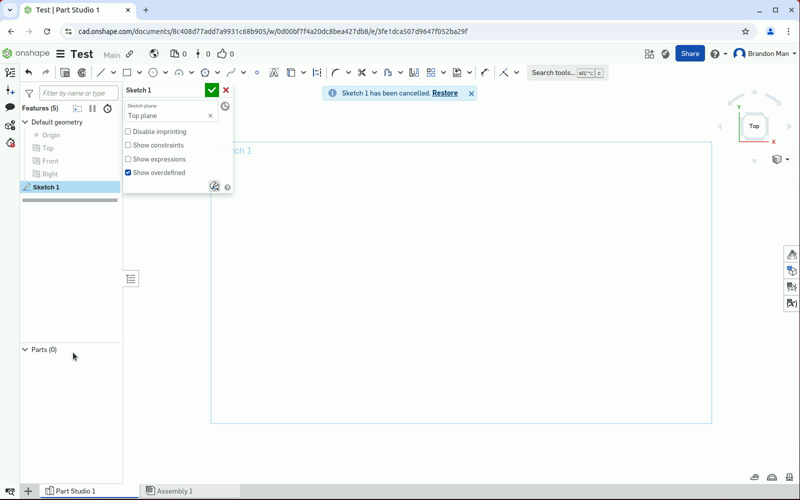
key_down(shift)
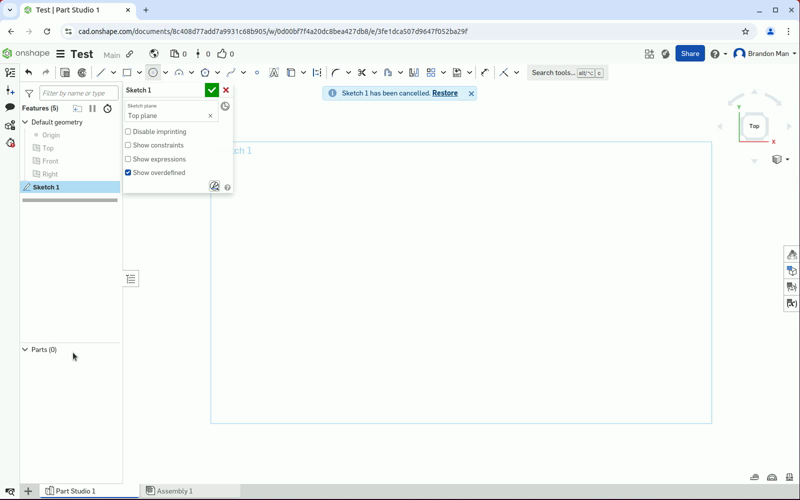
mouse_move(461, 282)
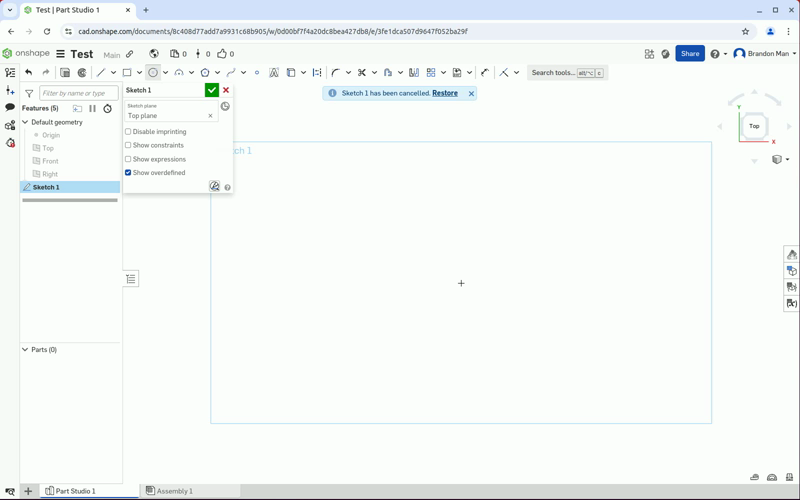
click(461, 282)
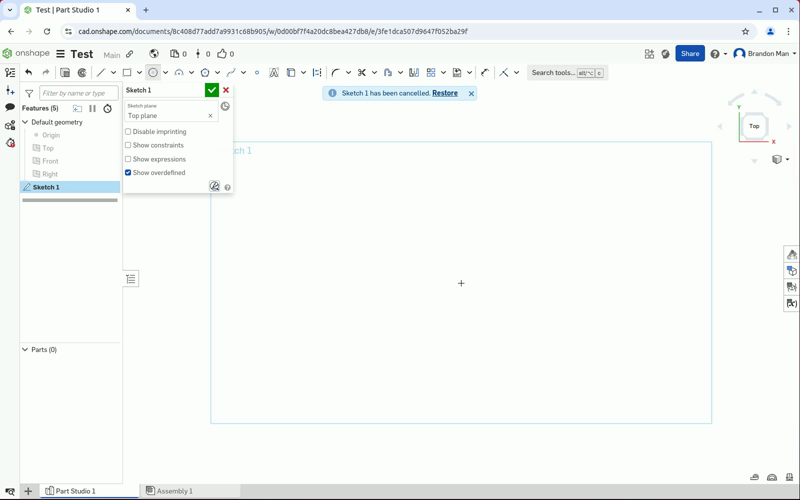
key_up(shift)
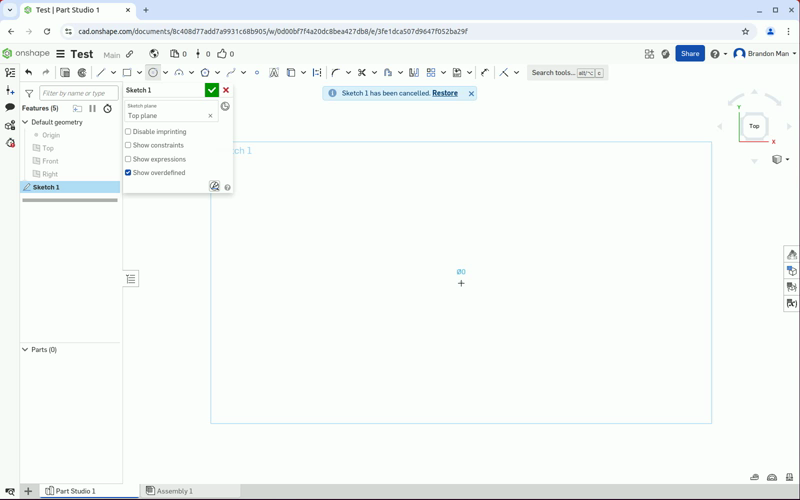
mouse_move(463, 282)
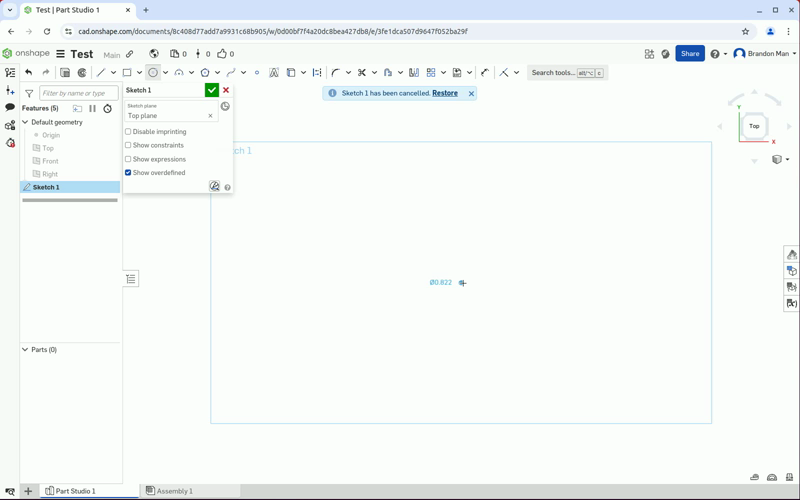
scroll(6)
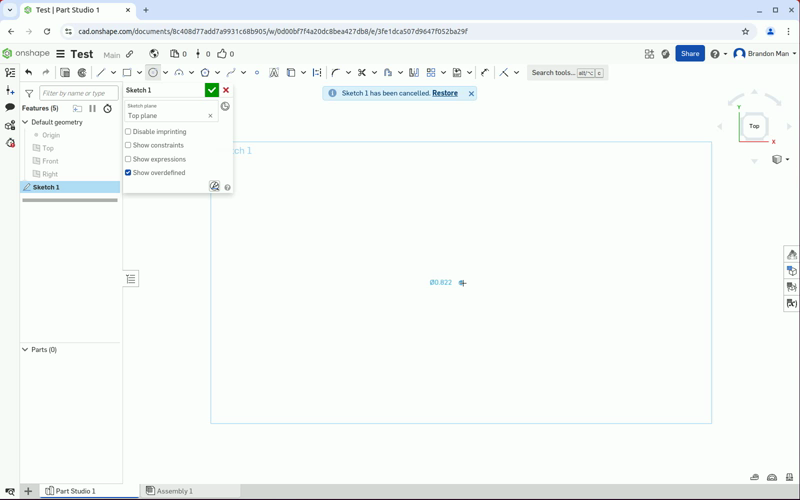
scroll(6)
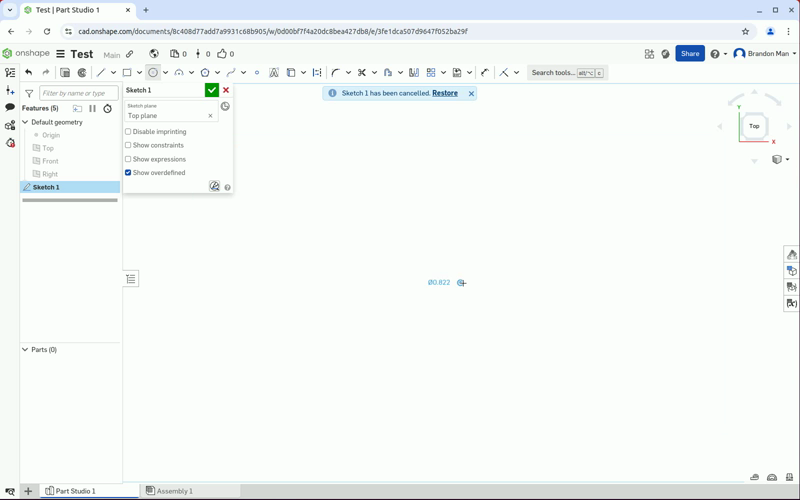
scroll(6)
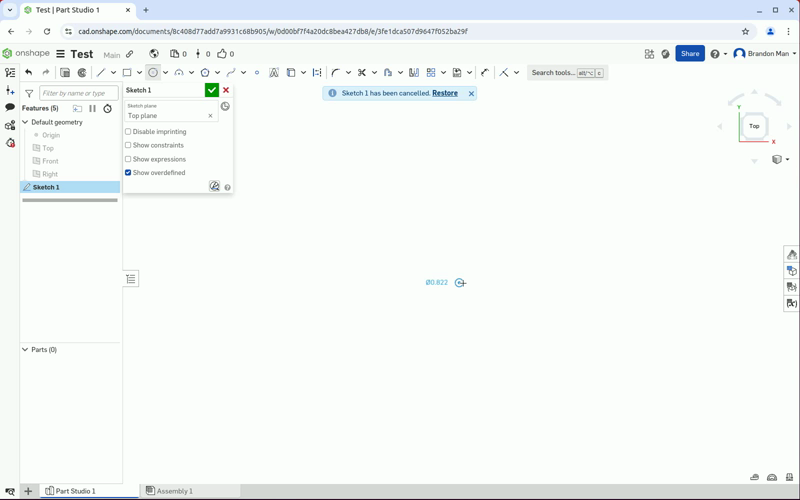
scroll(6)
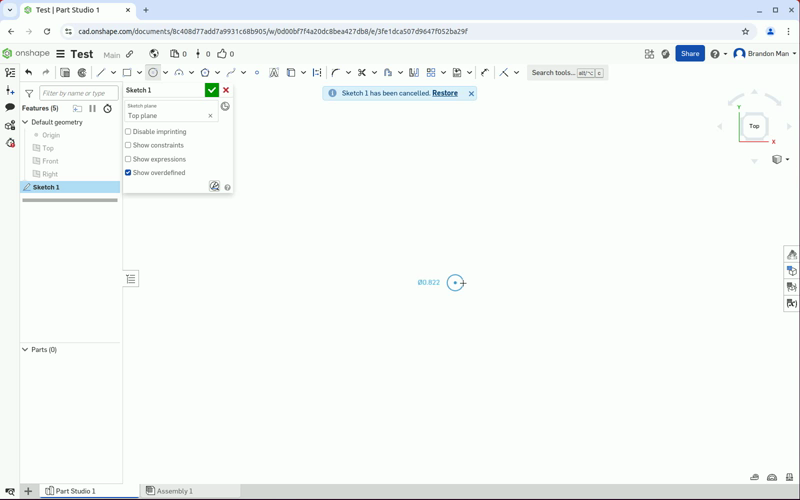
scroll(6)
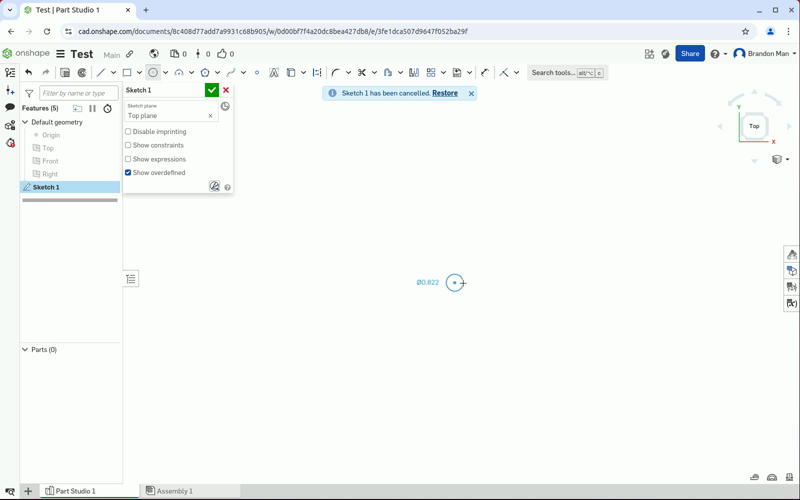
scroll(6)
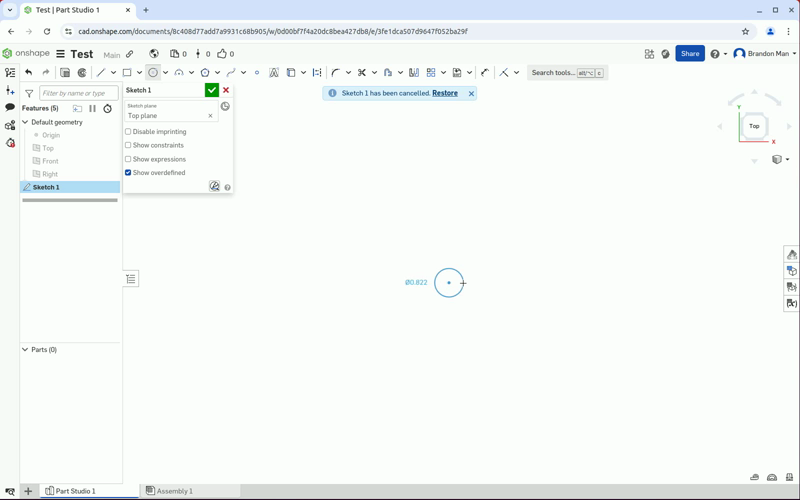
scroll(6)
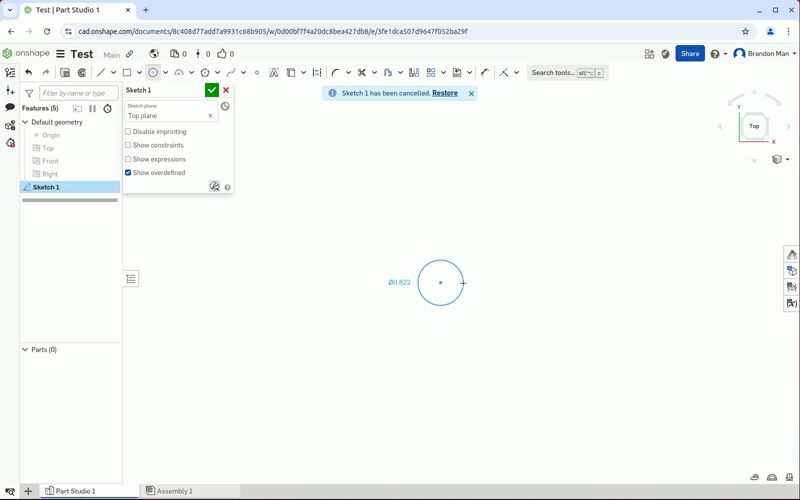
click(463, 282)
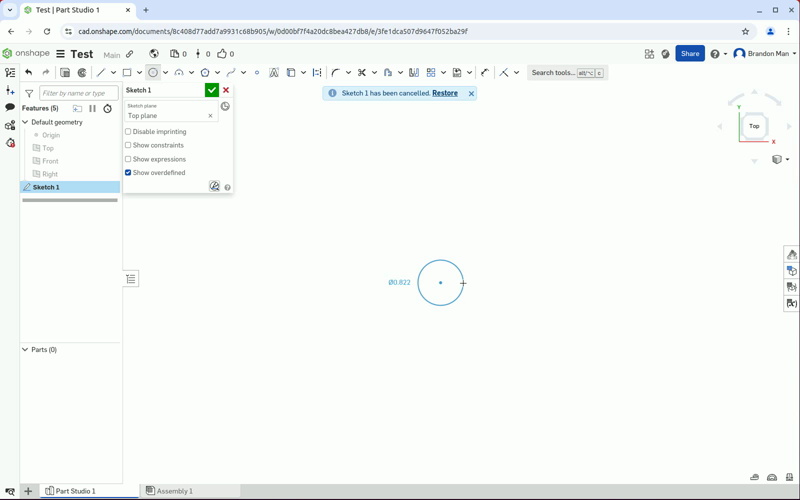
scroll(-6)
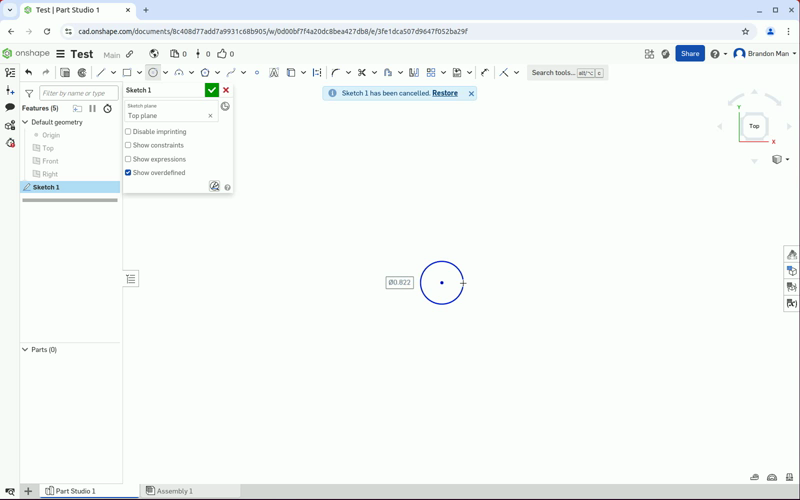
scroll(-6)
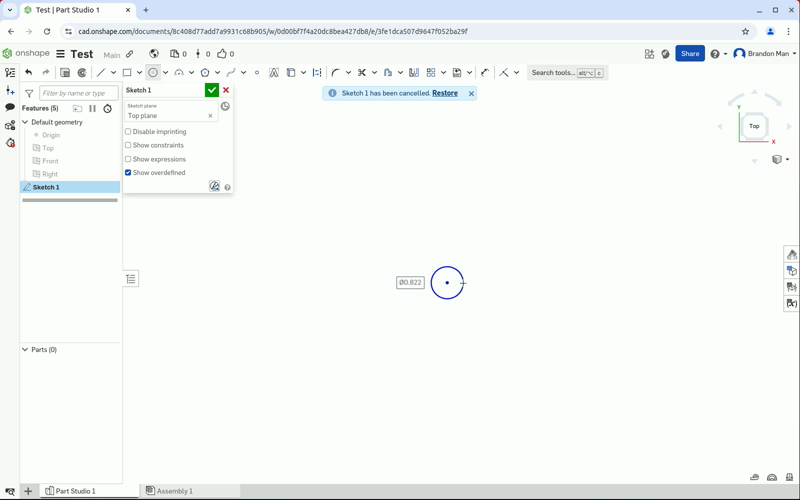
scroll(-6)
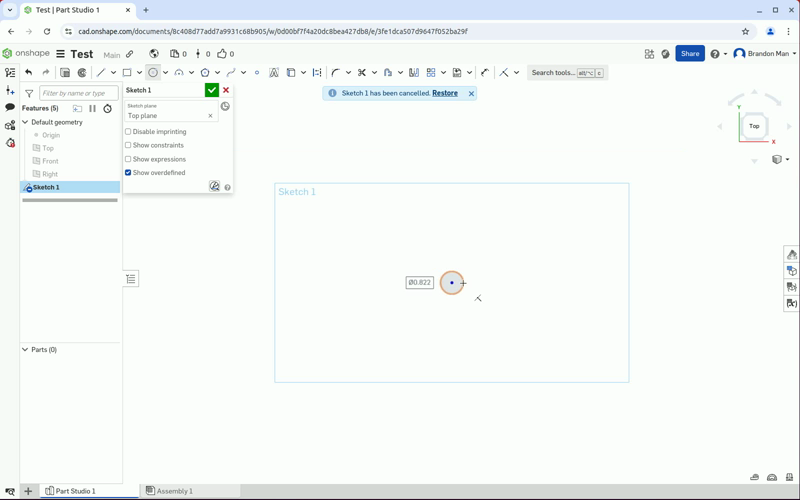
scroll(-6)
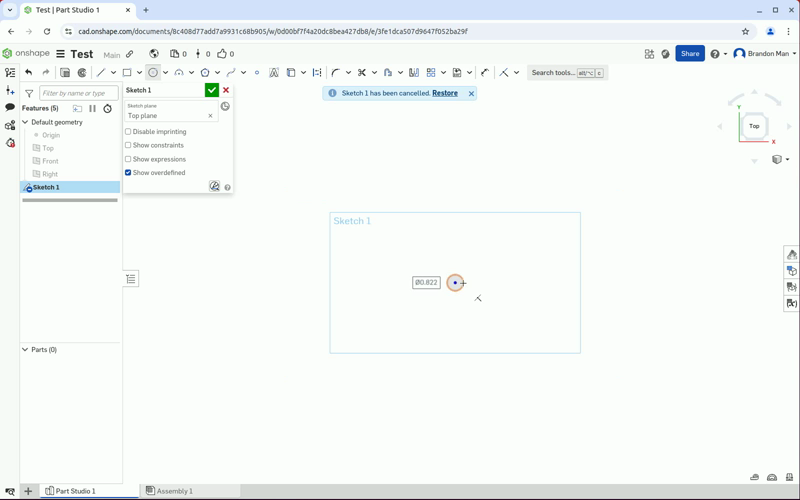
scroll(-6)
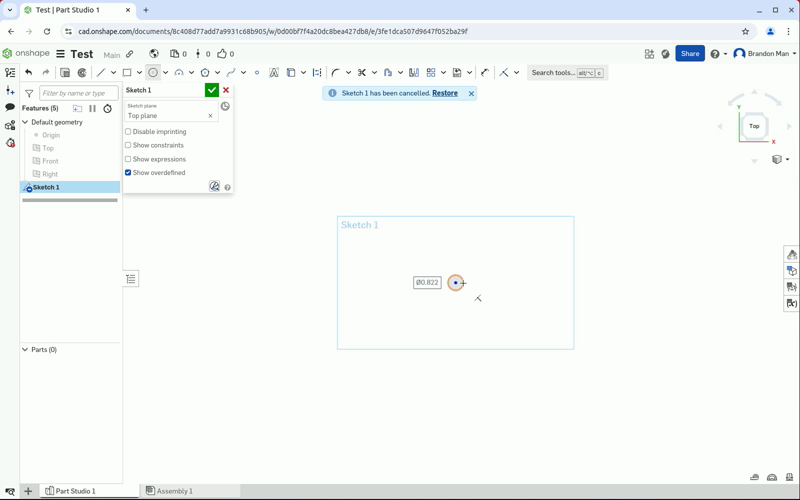
scroll(-6)
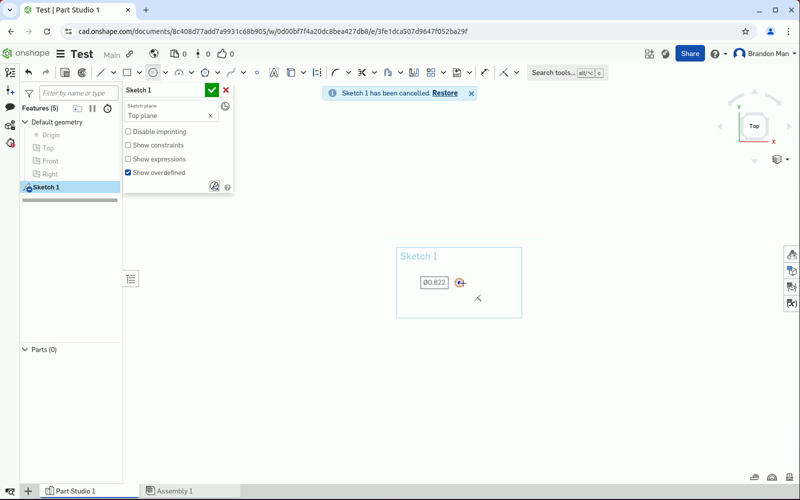
scroll(-6)
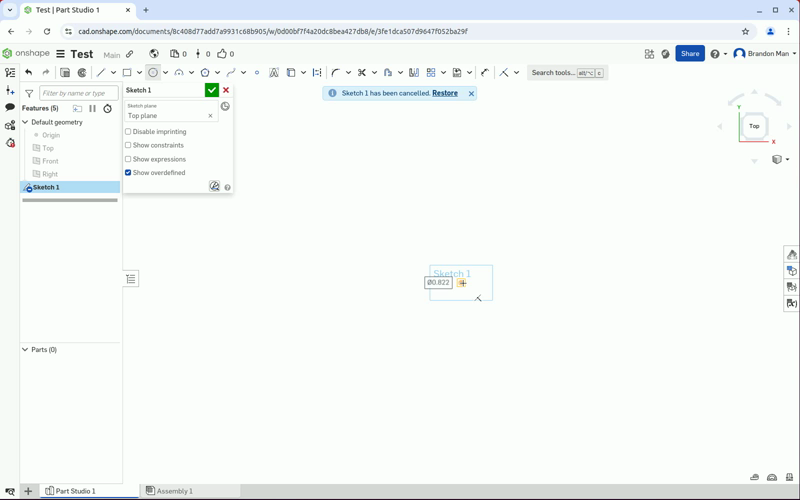
key(esc)
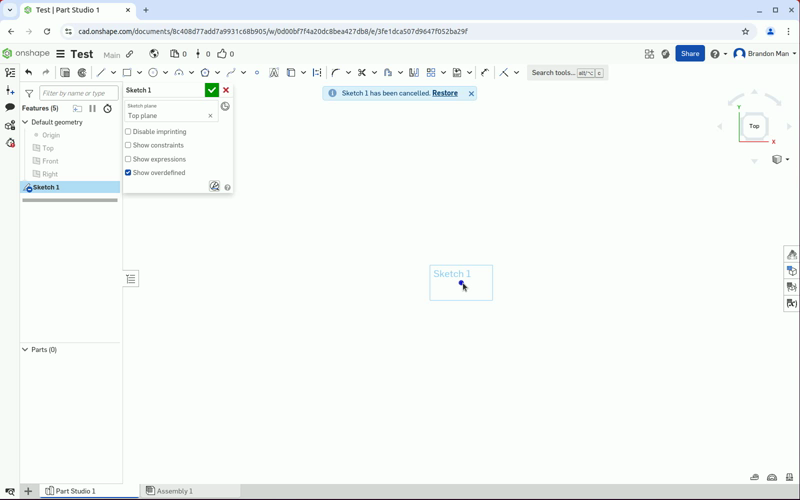
mouse_move(461, 282)
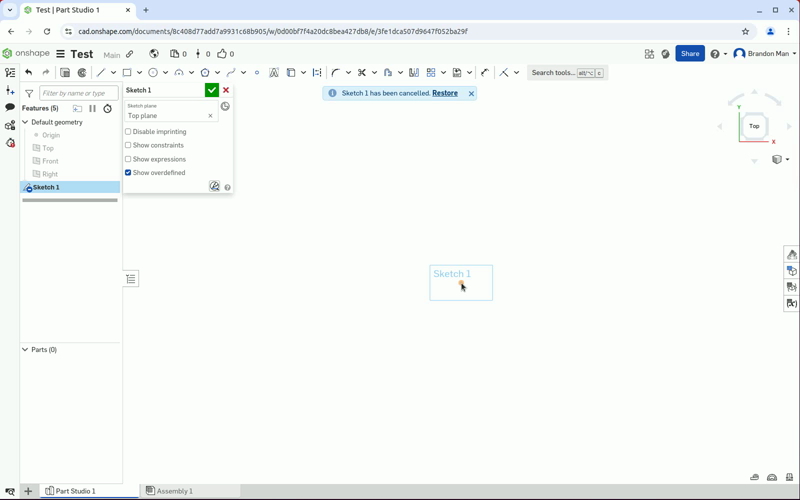
scroll(6)
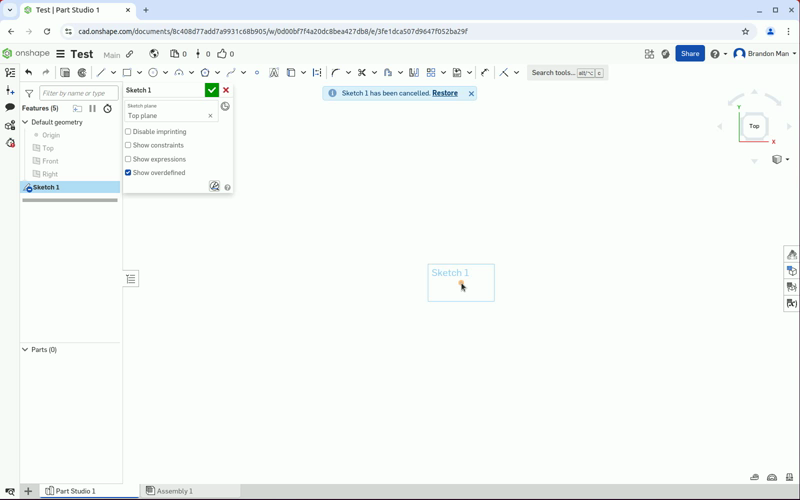
scroll(6)
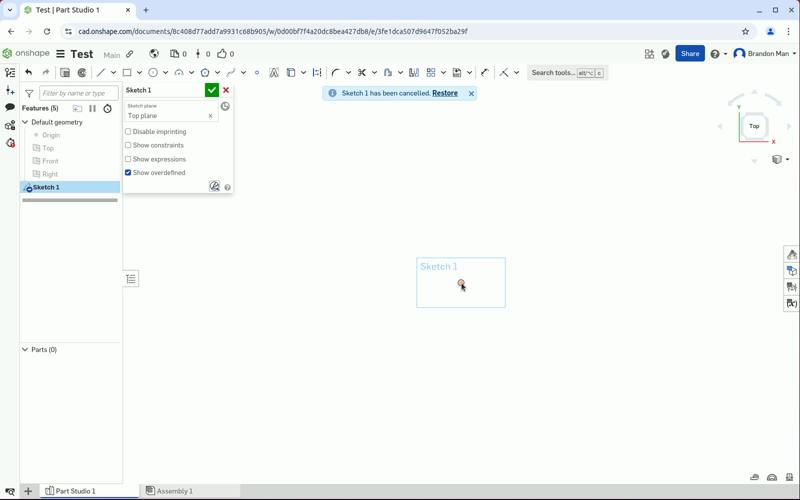
scroll(6)
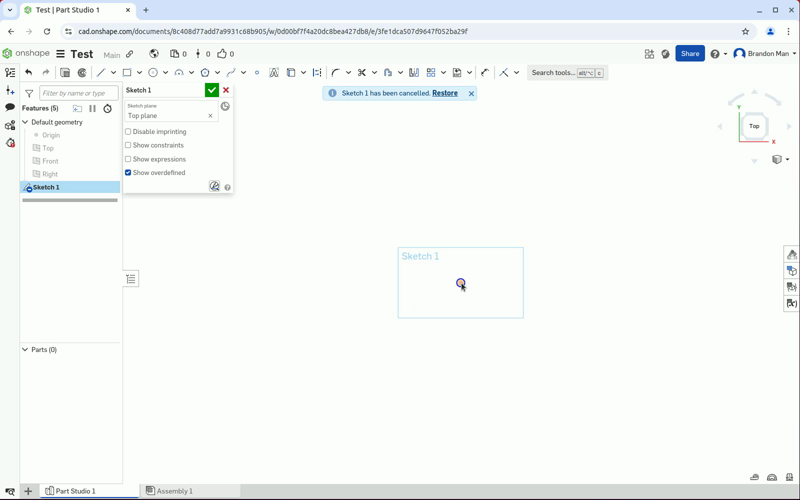
scroll(6)
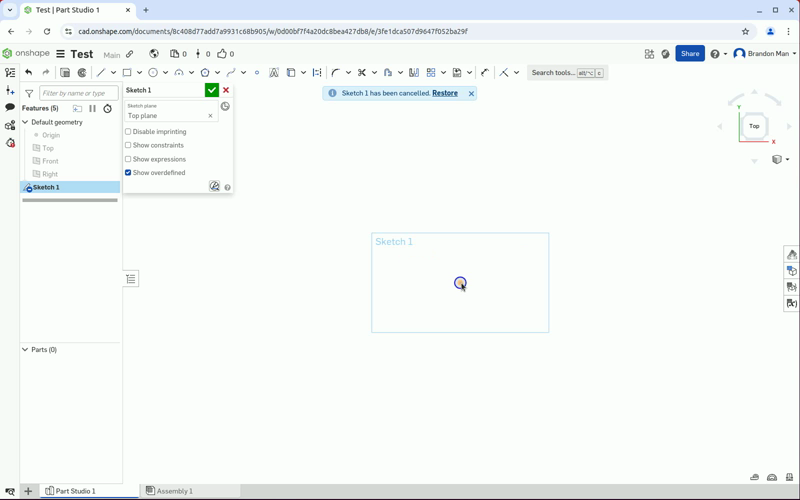
scroll(6)
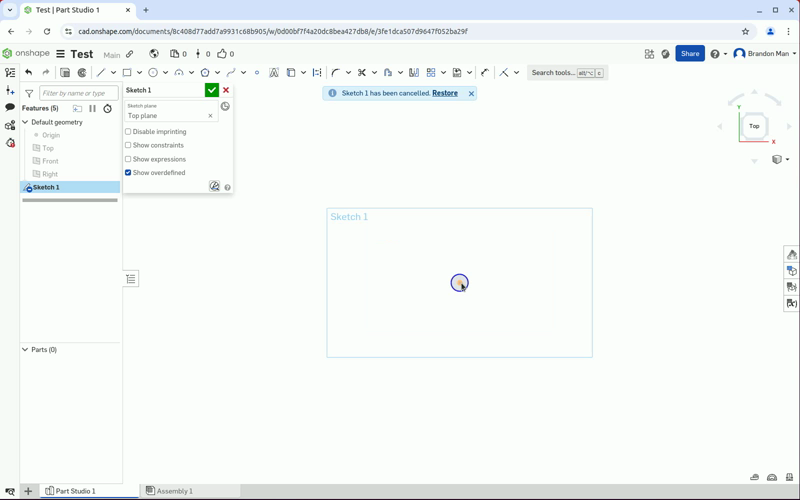
scroll(6)
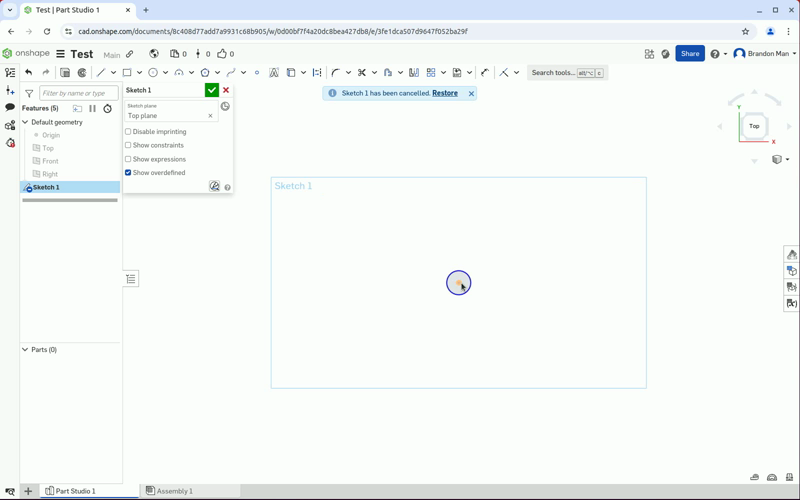
scroll(6)
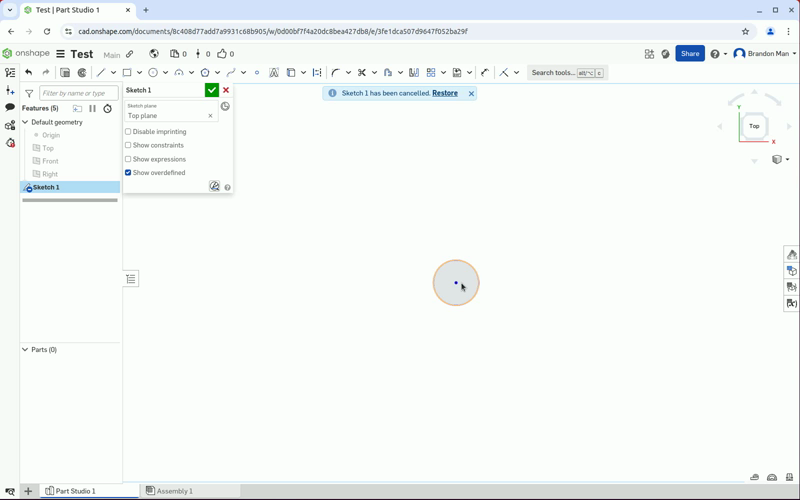
click(461, 282)
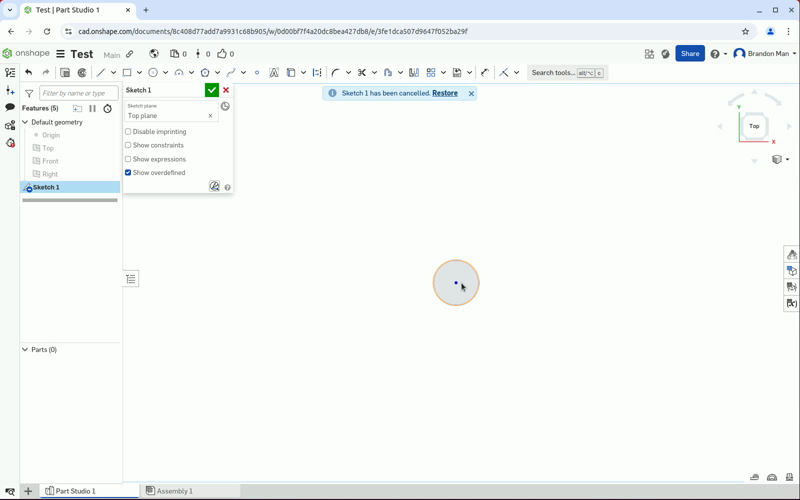
scroll(-6)
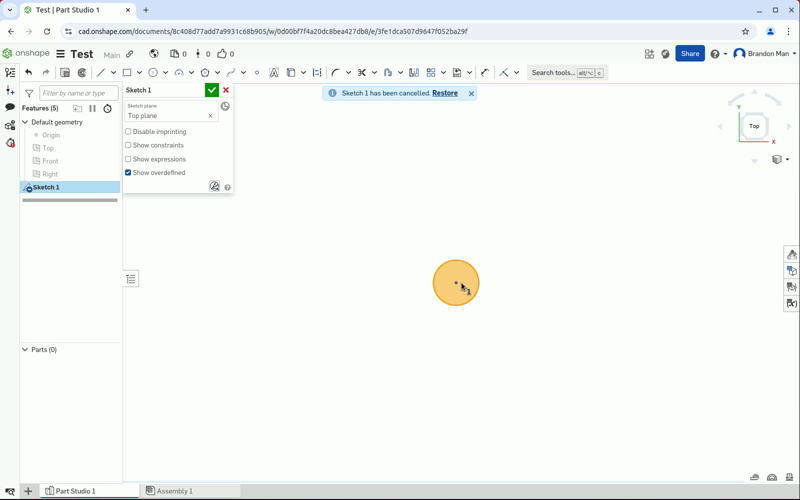
scroll(-6)
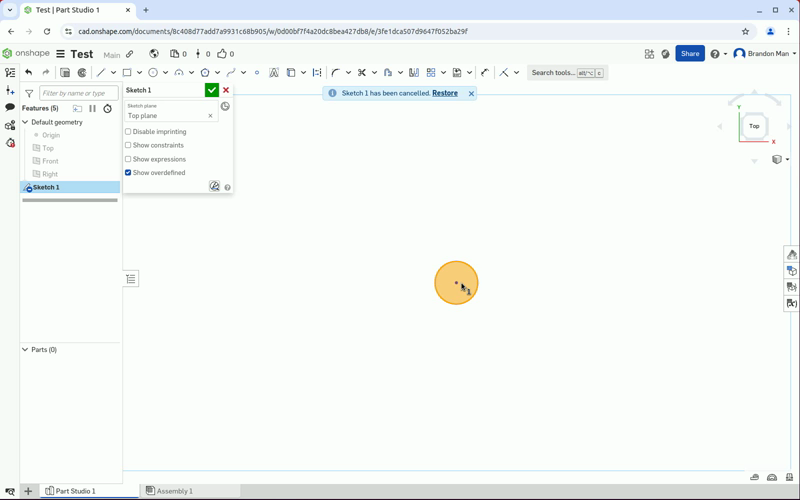
scroll(-6)
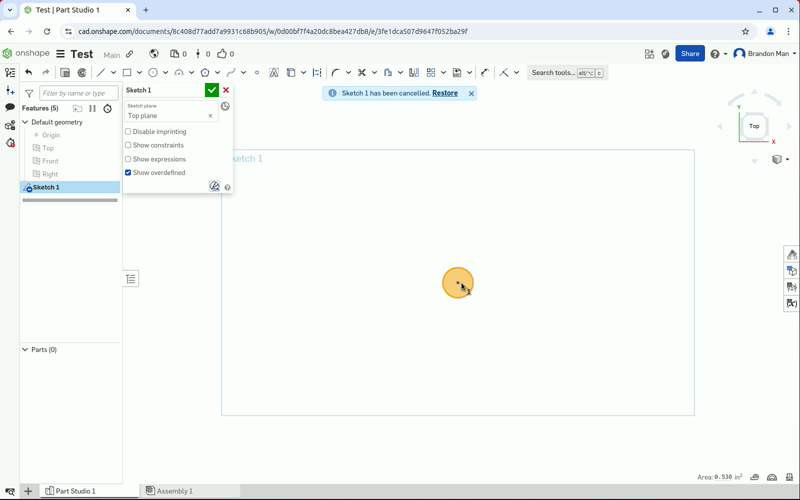
scroll(-6)
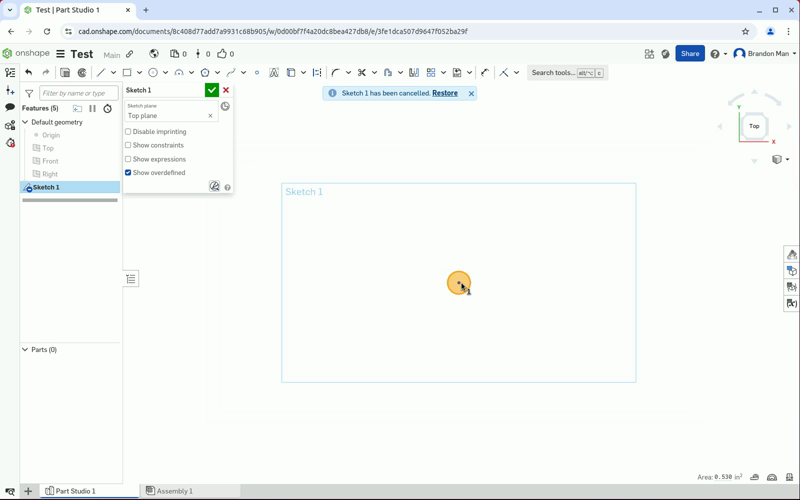
scroll(-6)
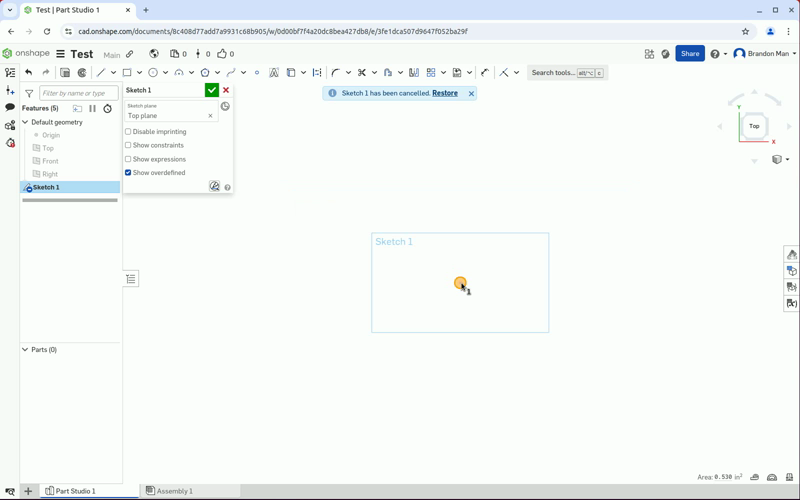
scroll(-6)
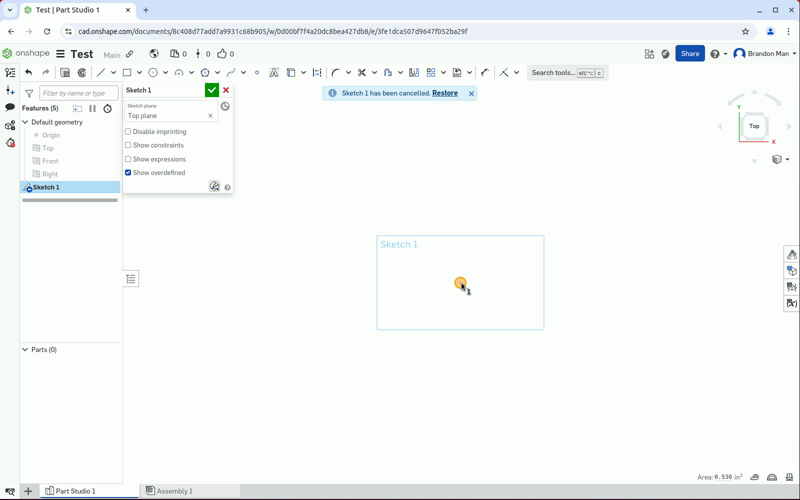
scroll(-6)
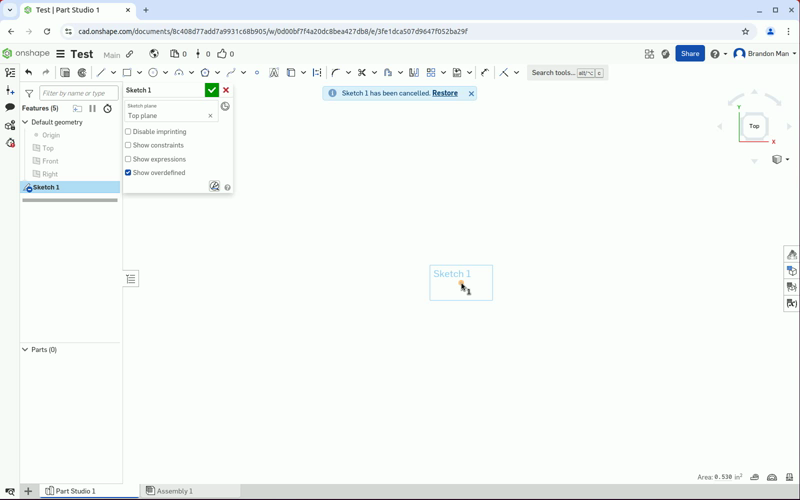
mouse_move(73, 352)
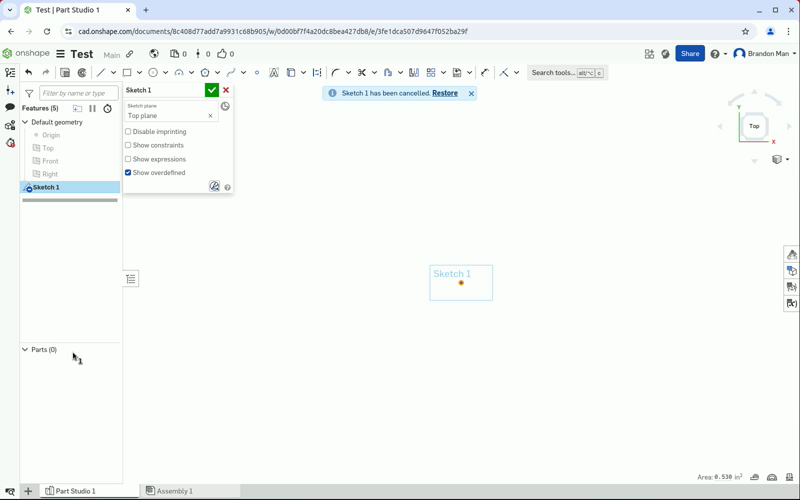
key(shift+y)
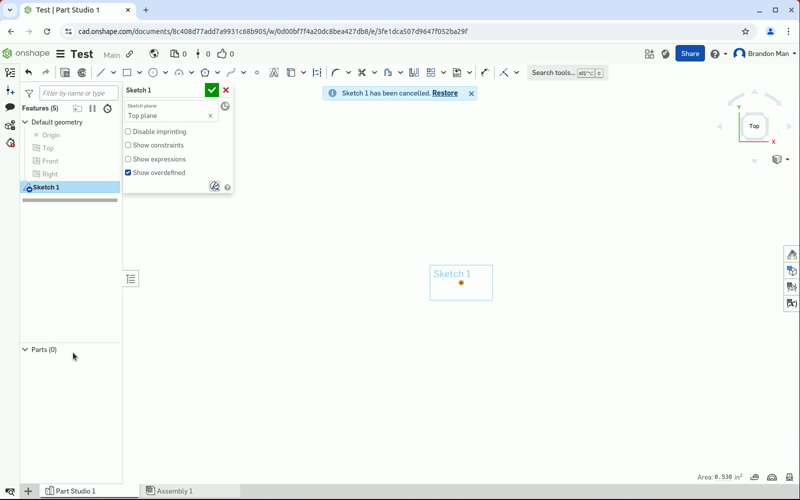
key(shift+e)
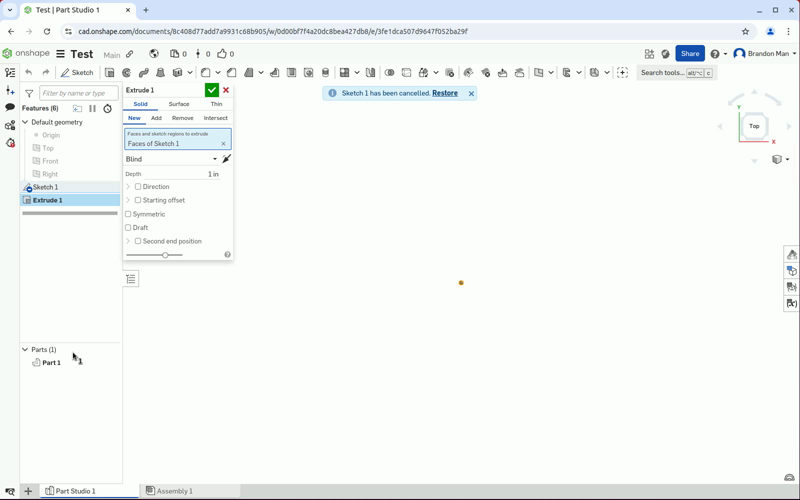
mouse_move(143, 106)
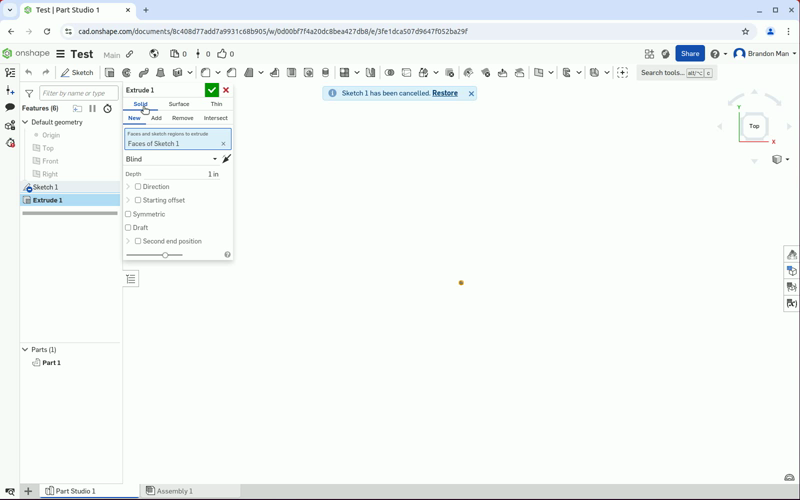
click(143, 106)
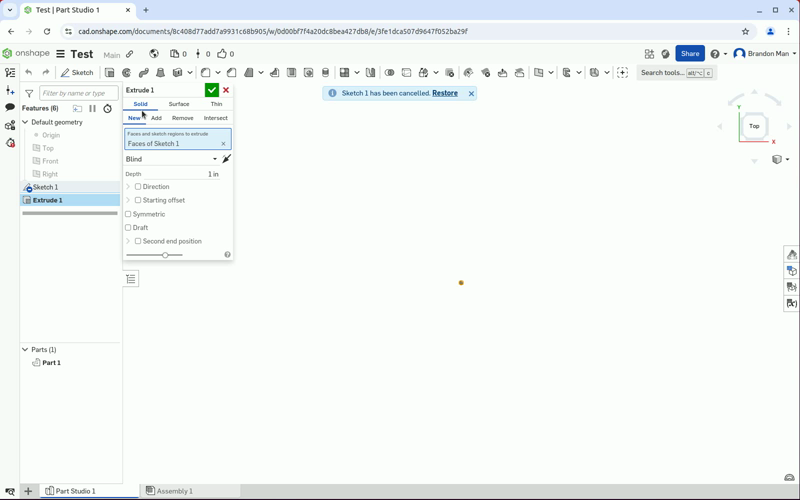
mouse_move(137, 120)
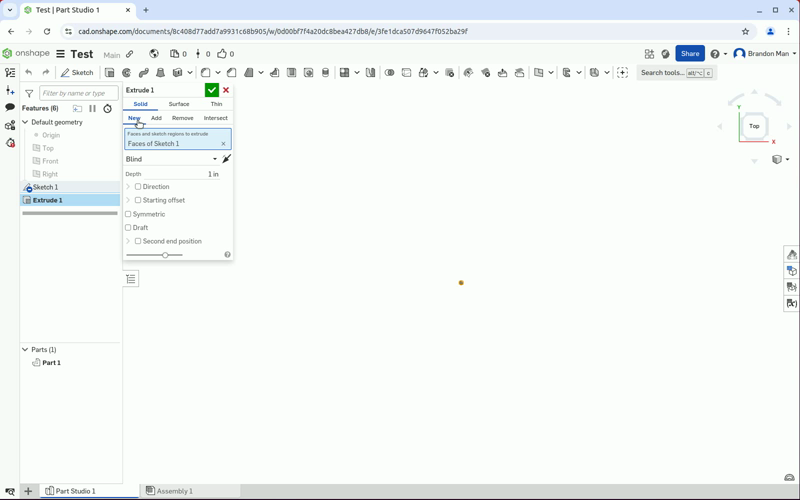
click(137, 120)
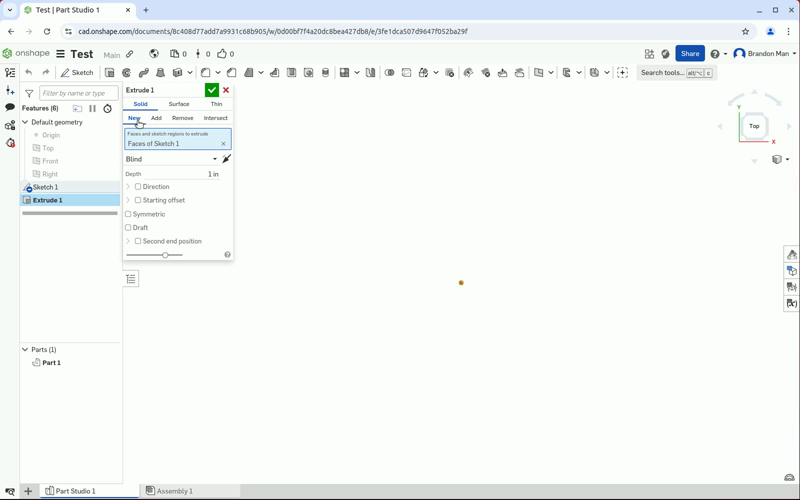
key(tab, 4)
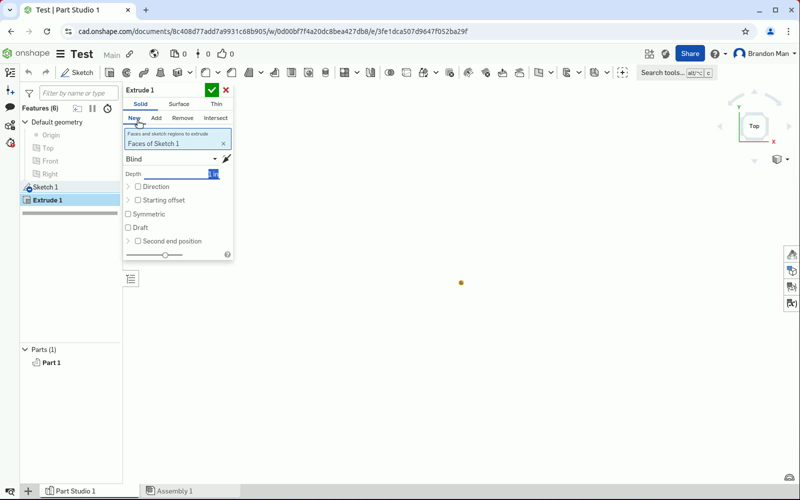
text(-19.979)
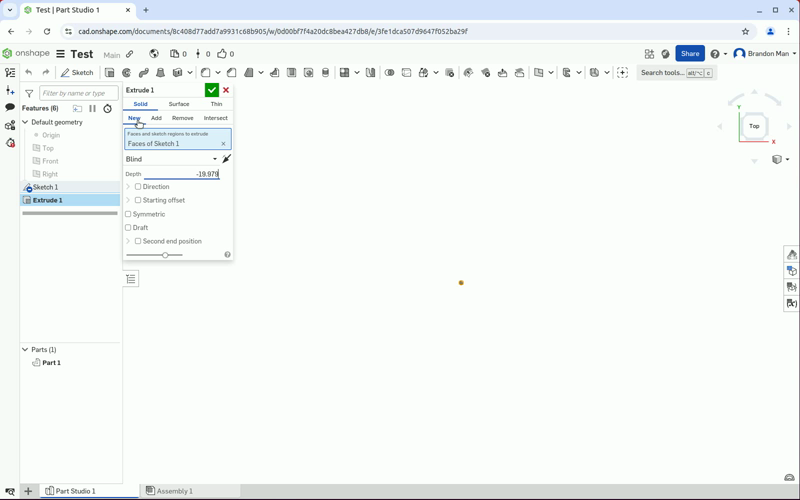
key(enter)
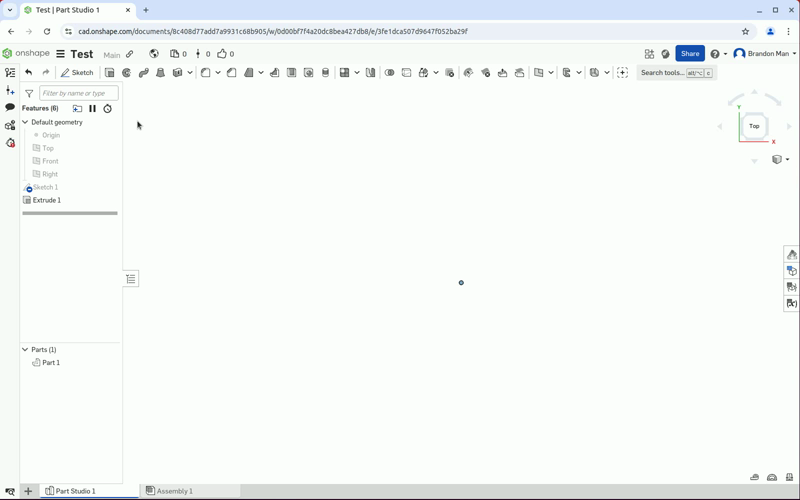
key(shift+h)
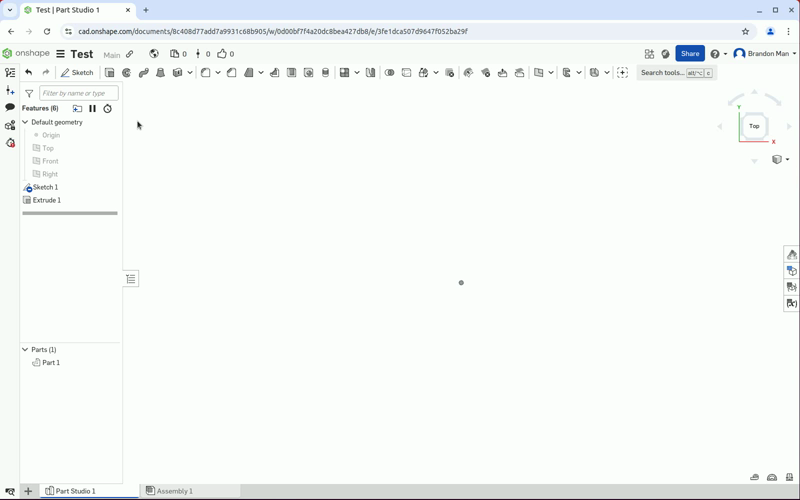
key(shift+h)
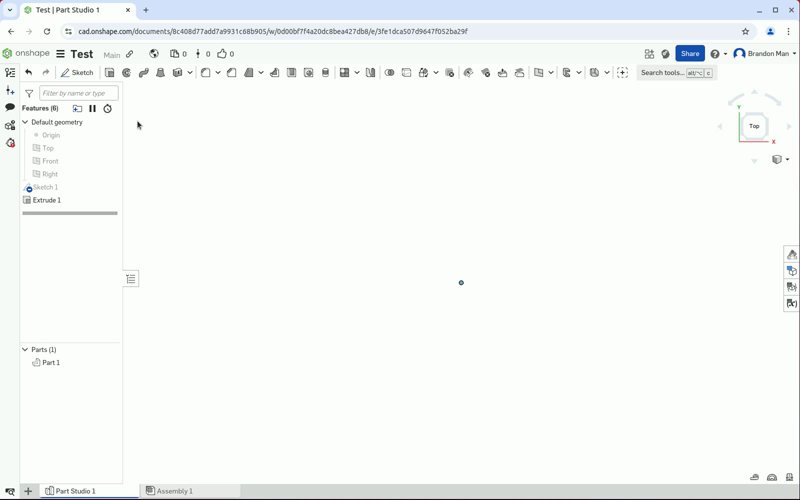
mouse_move(73, 189)
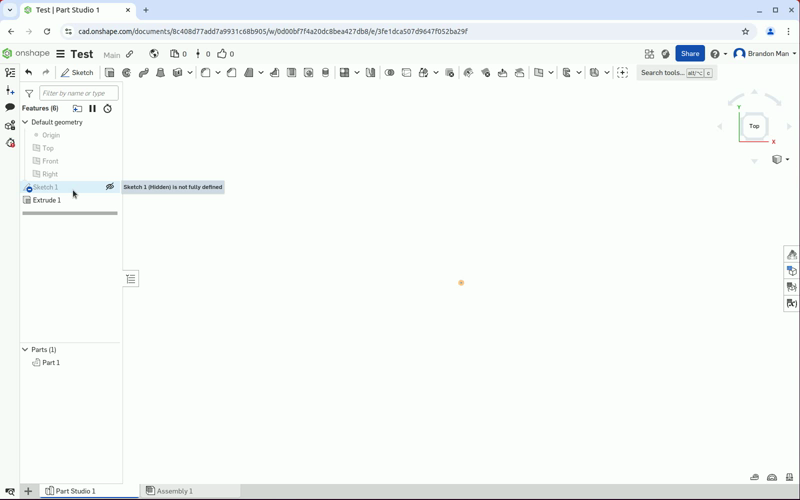
click(73, 189)
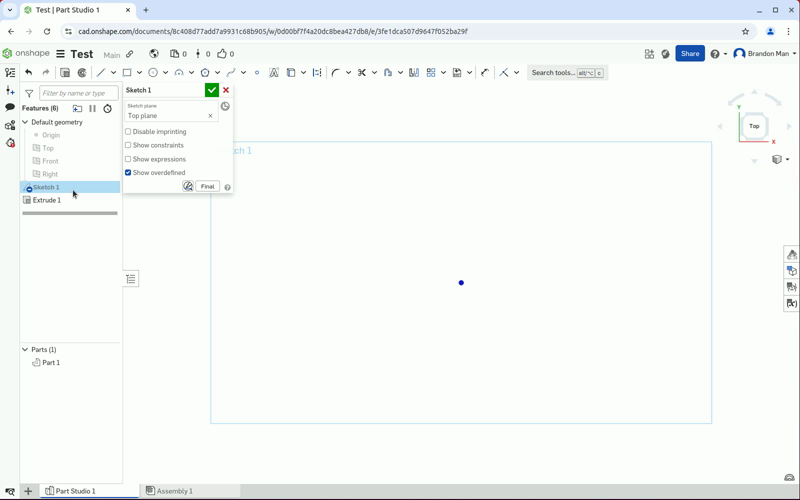
mouse_move(229, 92)
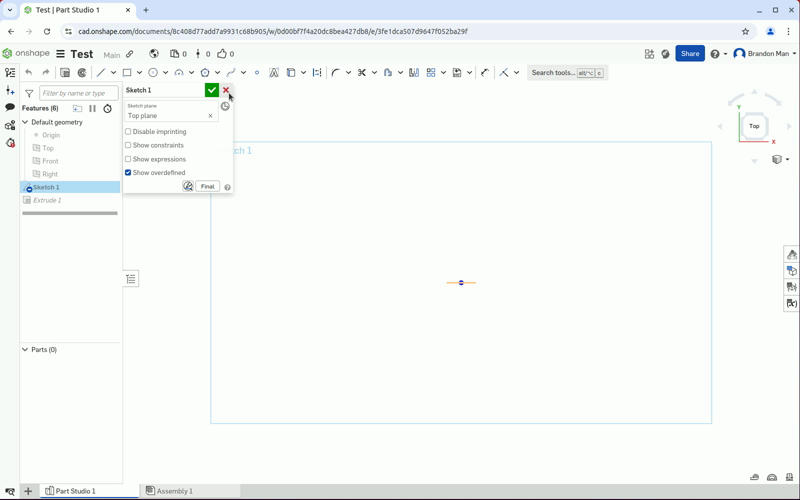
click(229, 92)
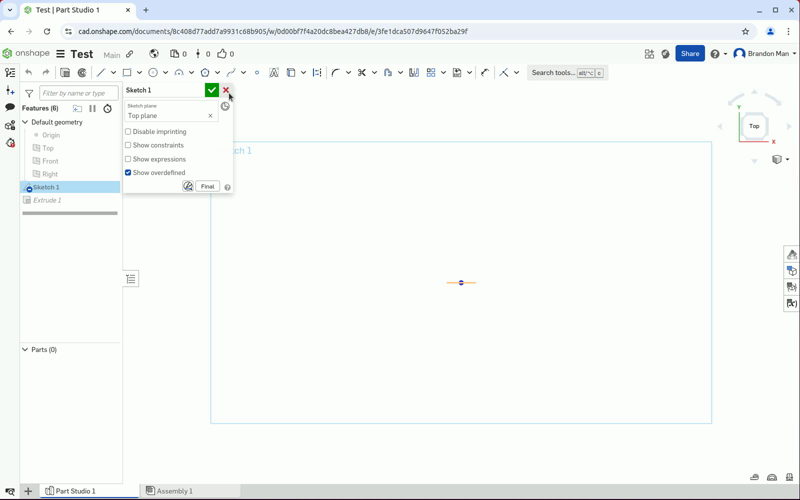
key(shift+s)
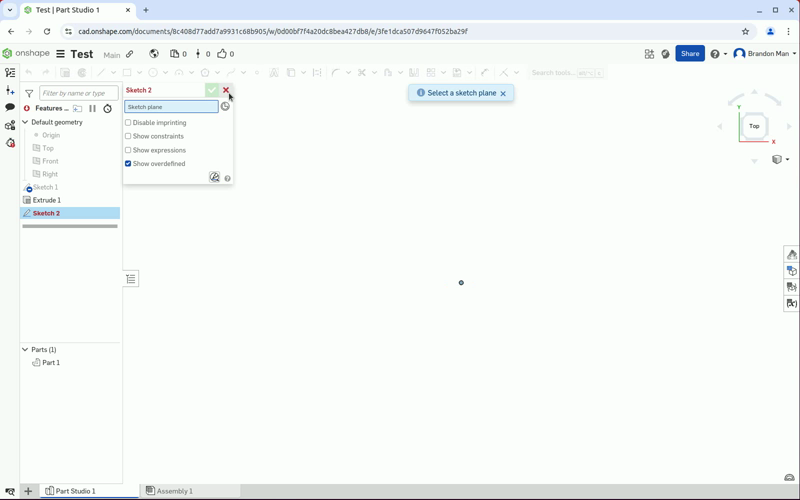
mouse_move(73, 150)
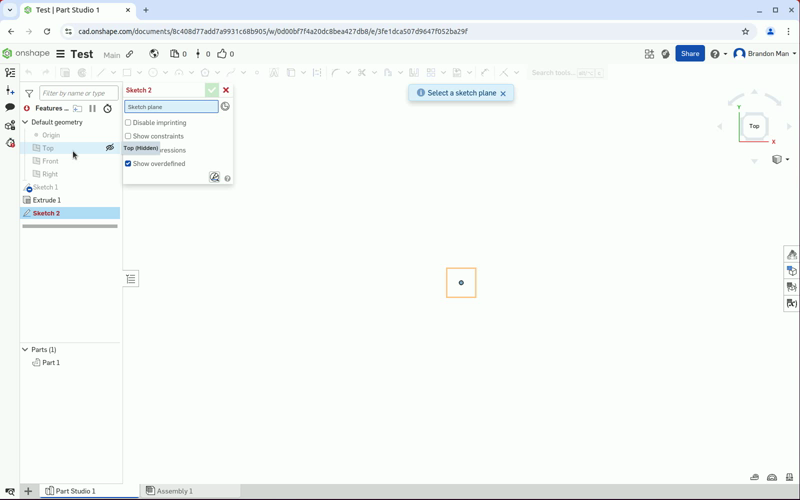
click(73, 150)
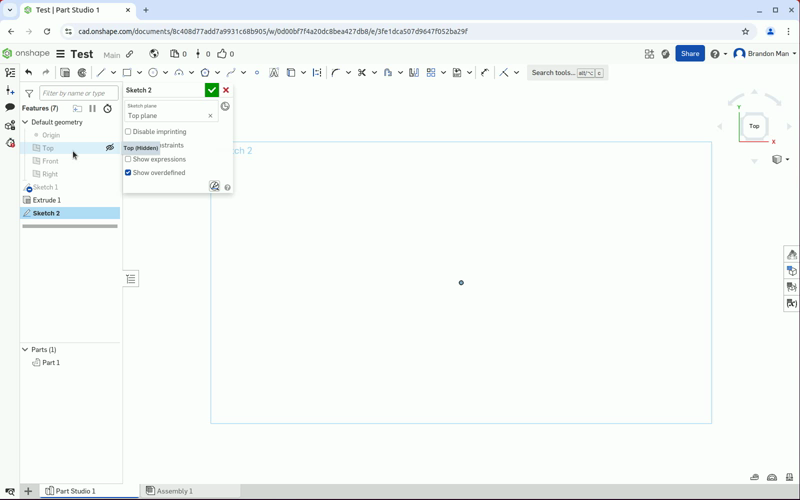
mouse_move(73, 352)
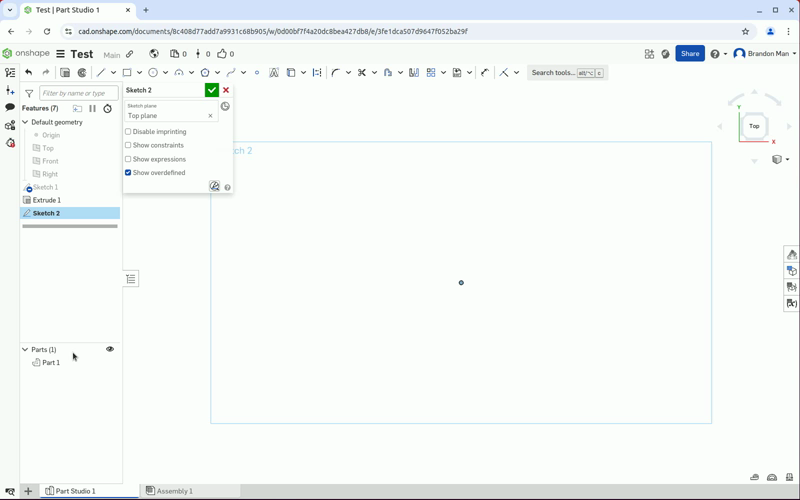
key(y)
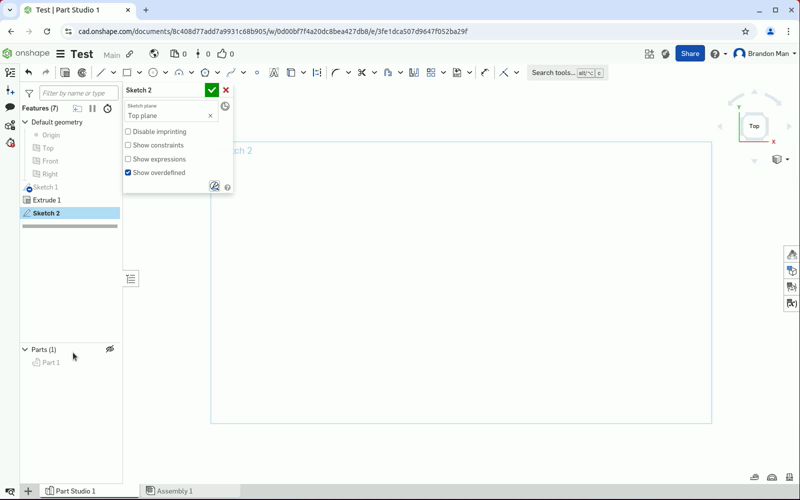
key(c)
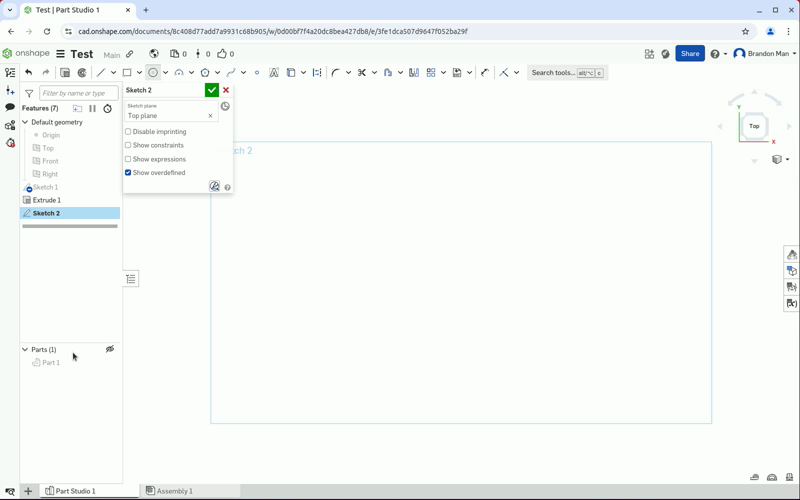
key_down(shift)
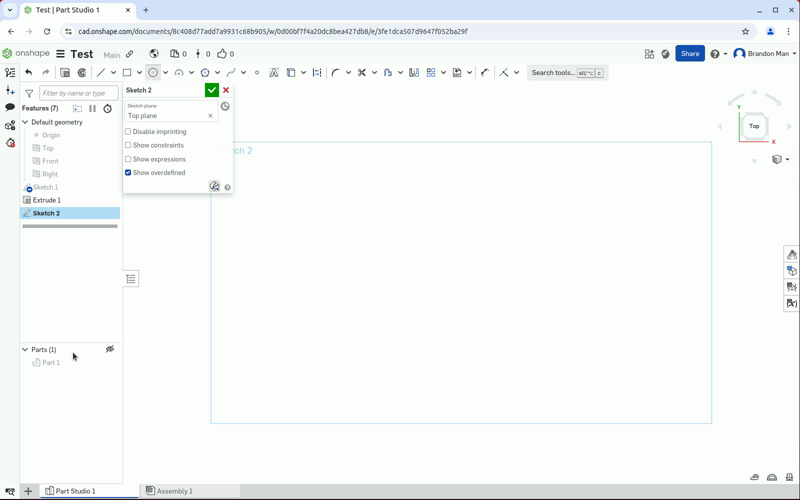
mouse_move(350, 282)
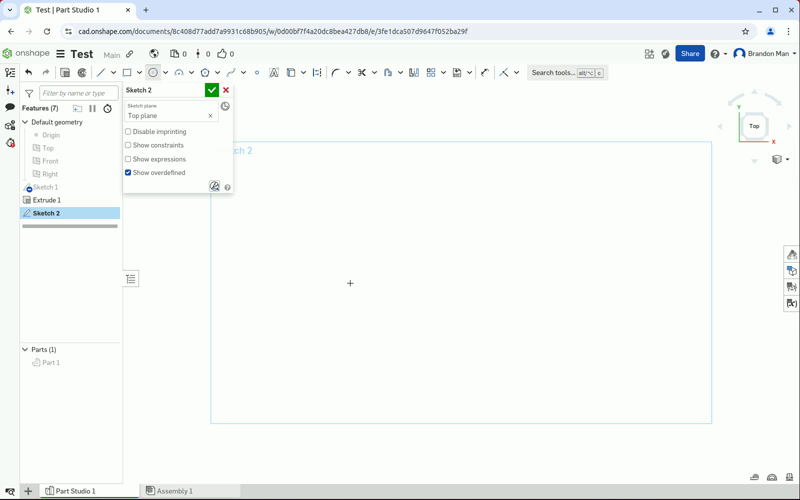
click(350, 282)
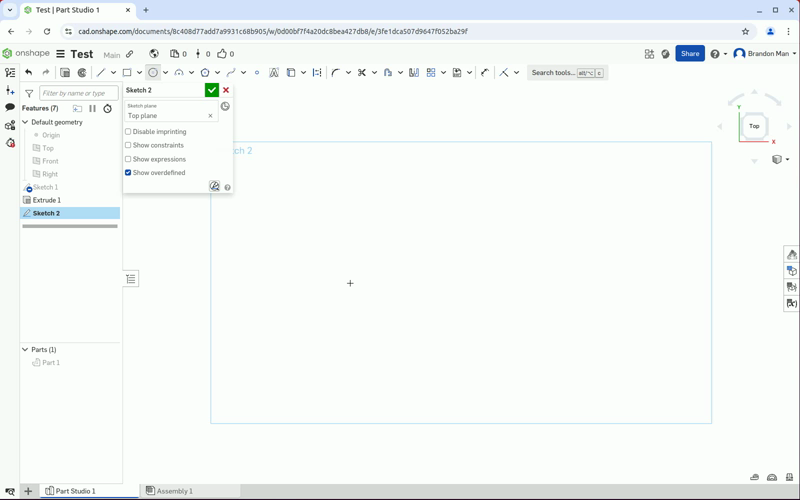
key_up(shift)
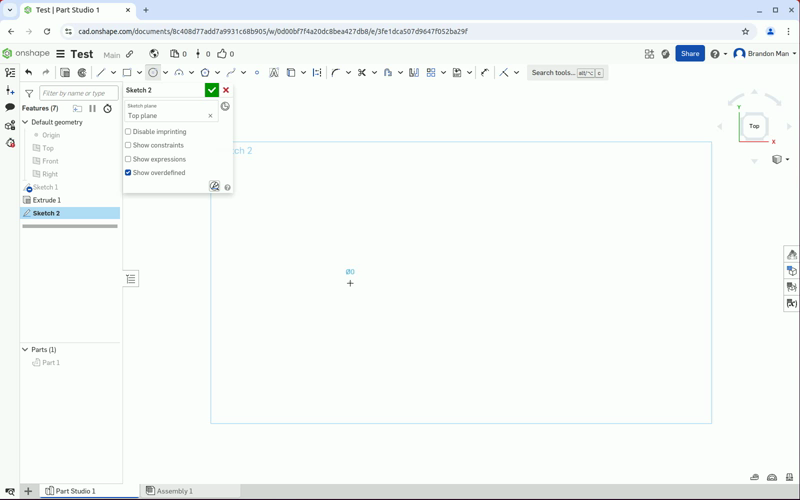
mouse_move(351, 282)
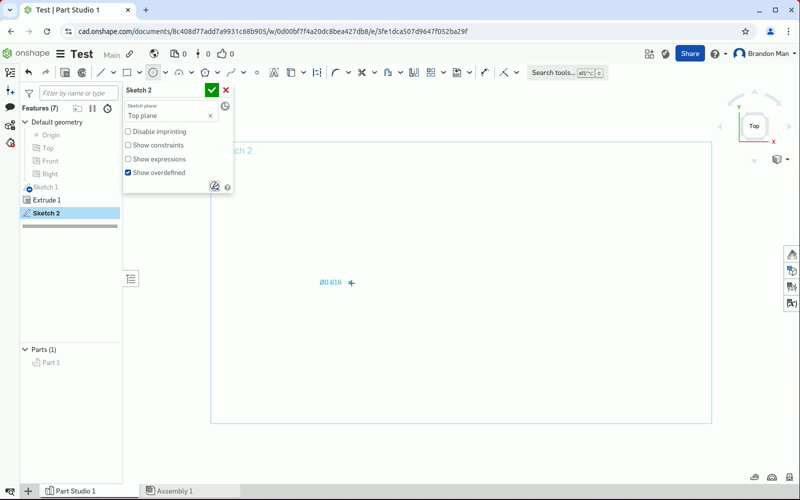
scroll(6)
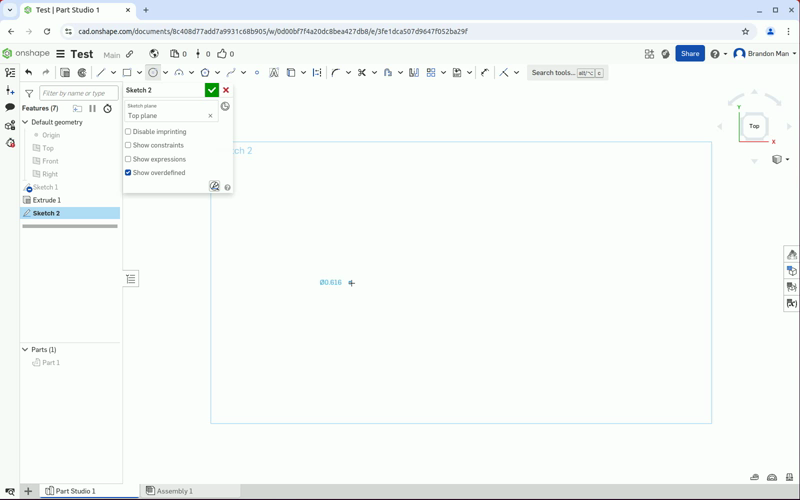
scroll(6)
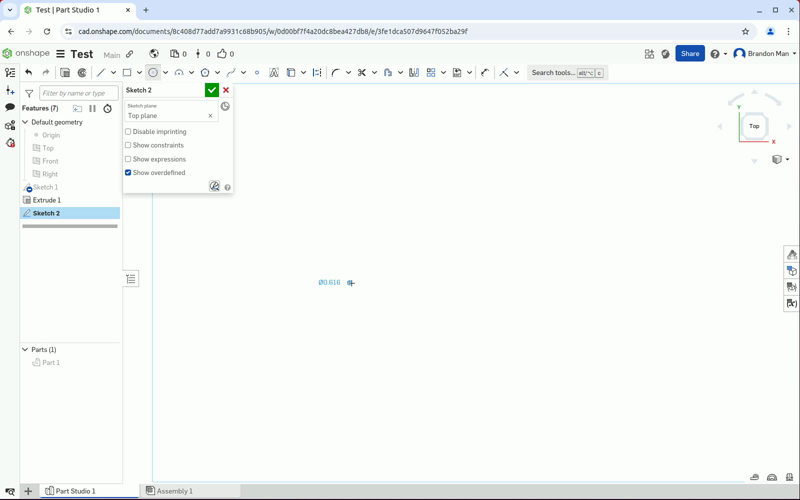
scroll(6)
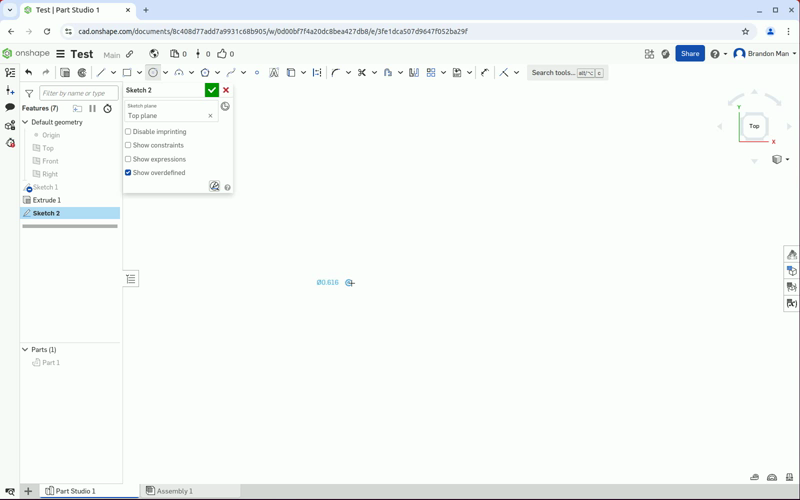
scroll(6)
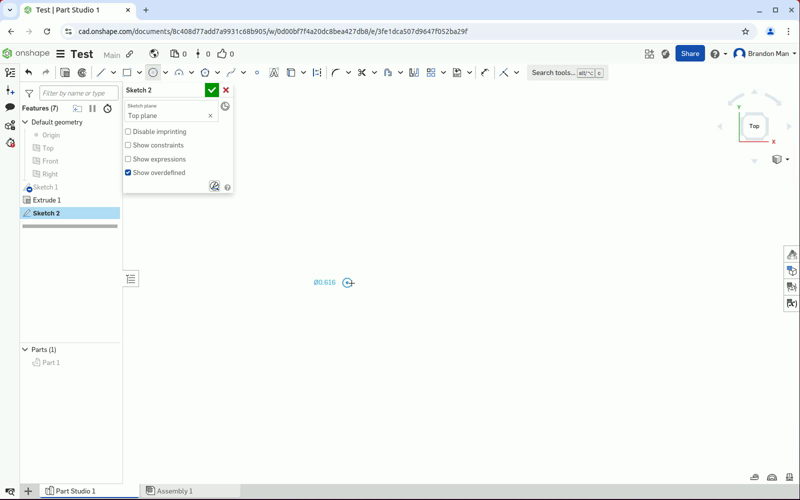
scroll(6)
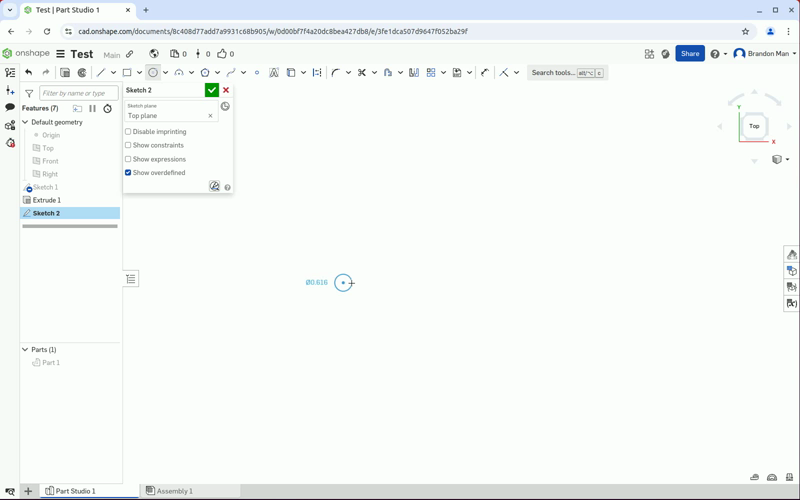
scroll(6)
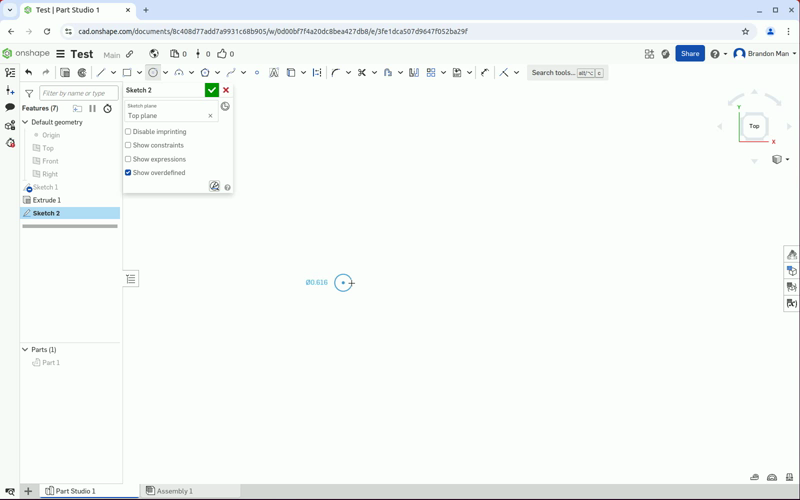
scroll(6)
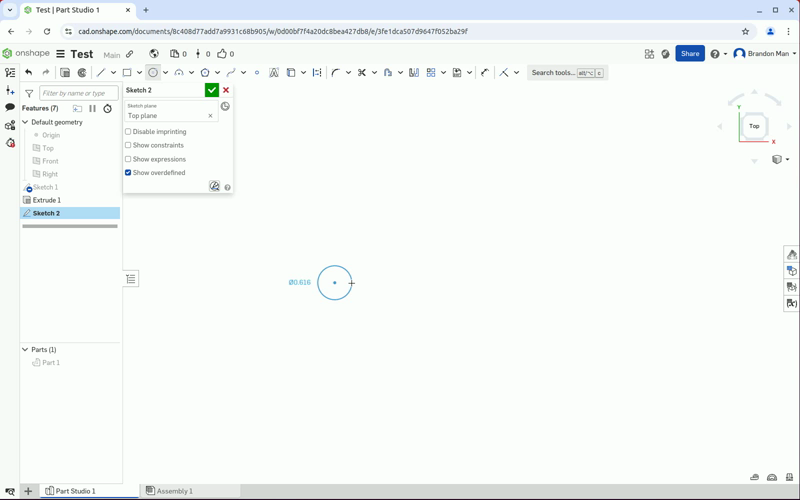
click(351, 282)
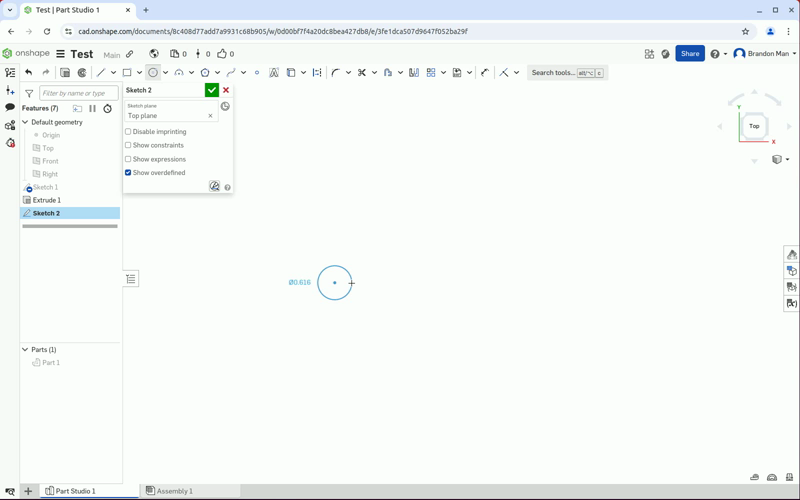
scroll(-6)
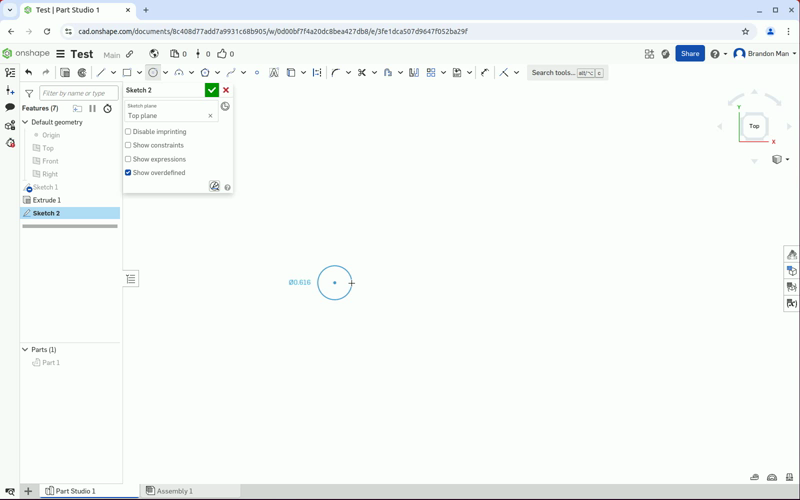
scroll(-6)
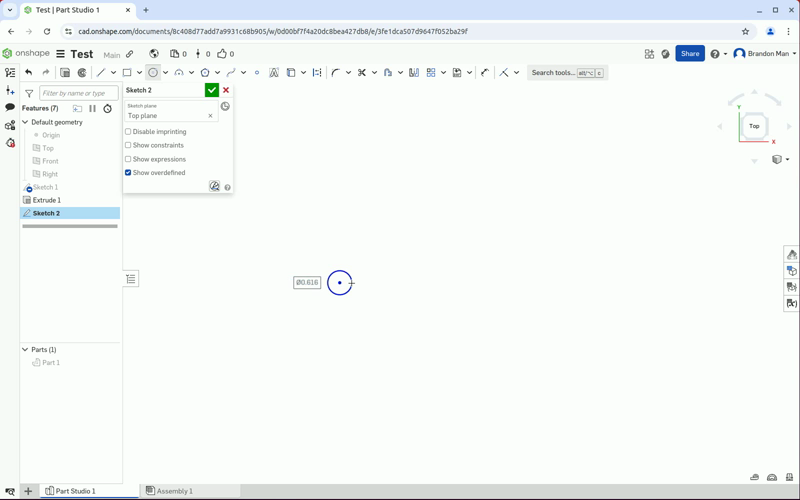
scroll(-6)
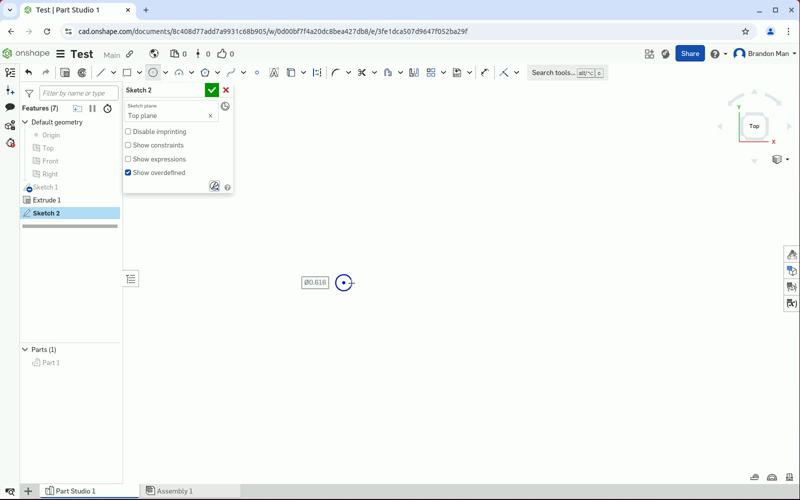
scroll(-6)
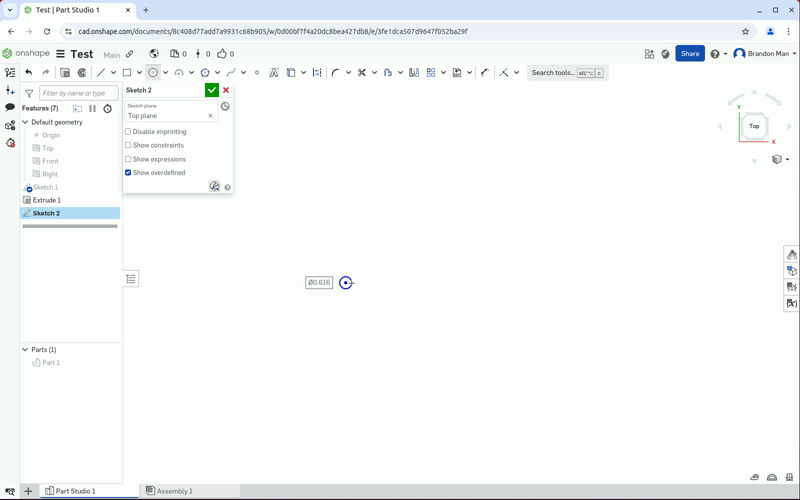
scroll(-6)
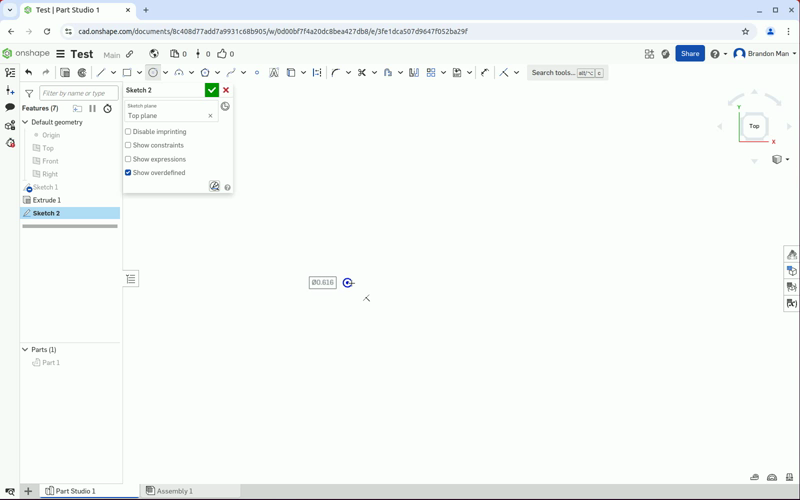
scroll(-6)
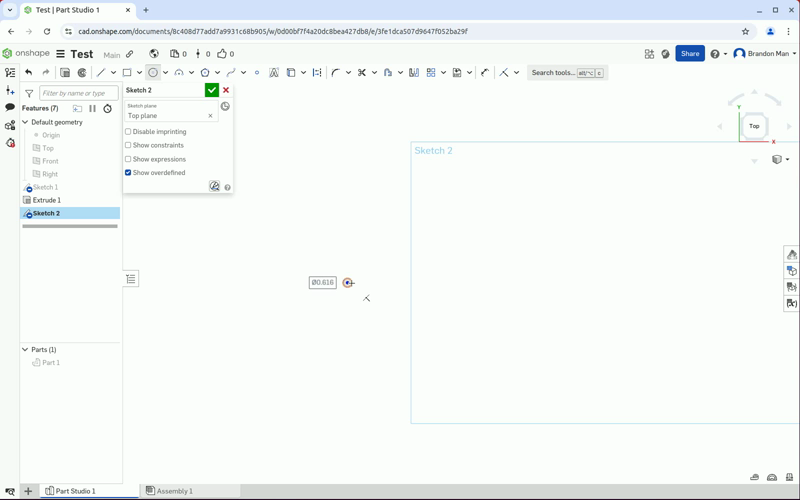
scroll(-6)
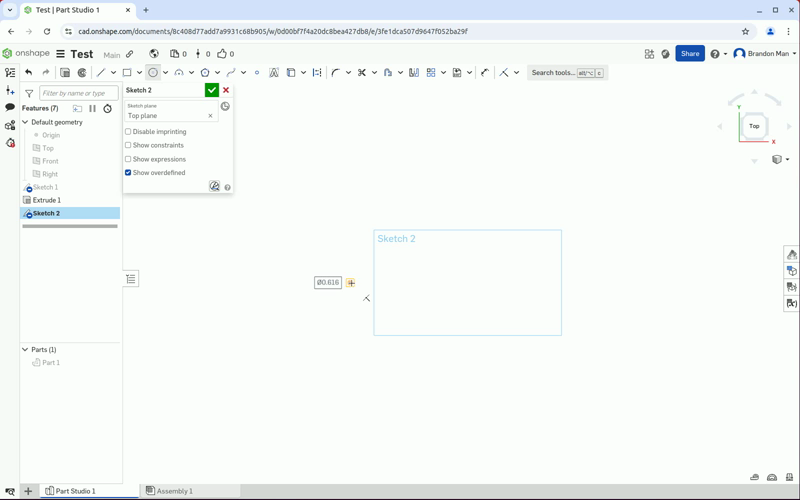
key(esc)
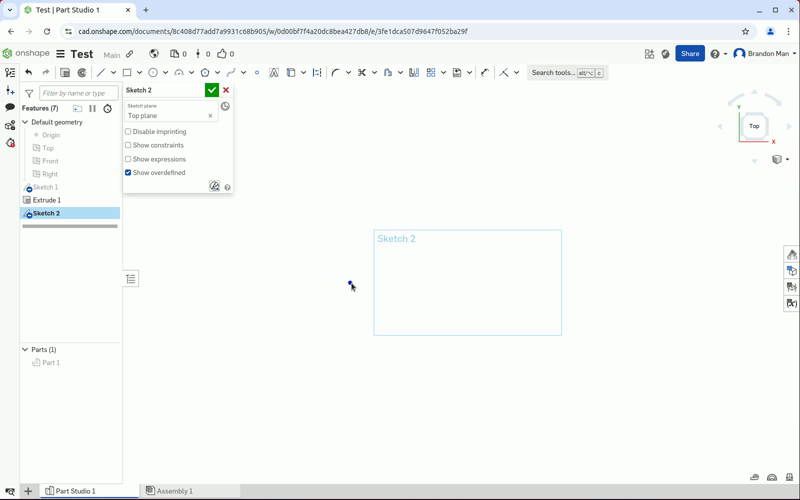
mouse_move(351, 282)
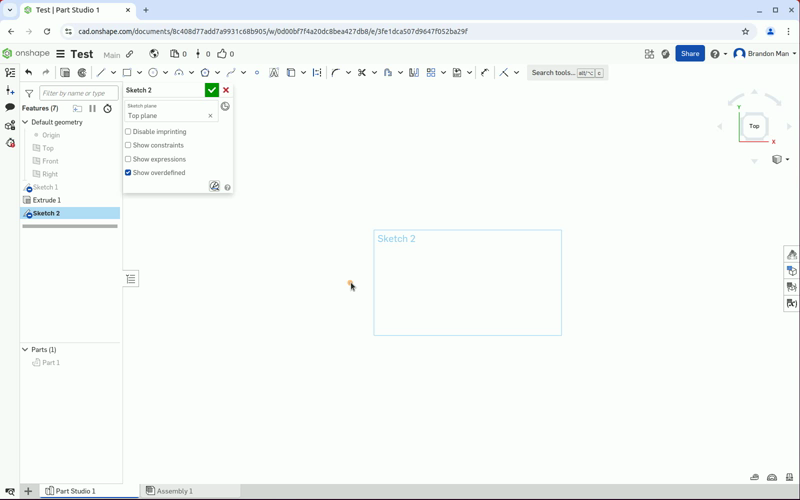
scroll(6)
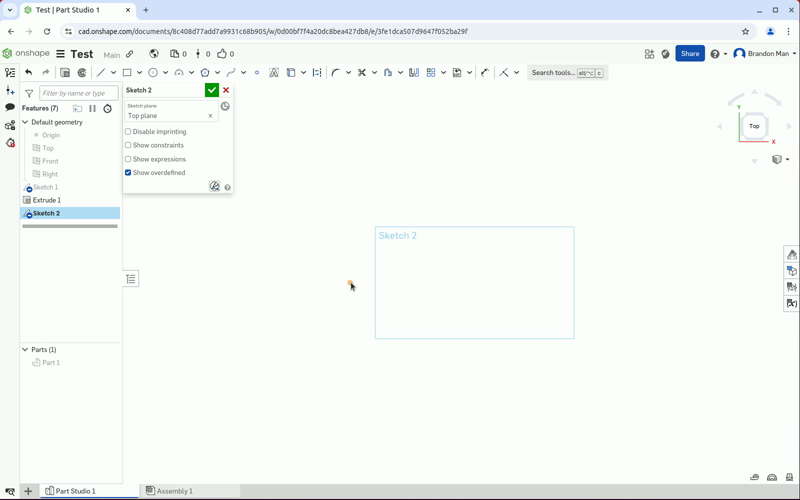
scroll(6)
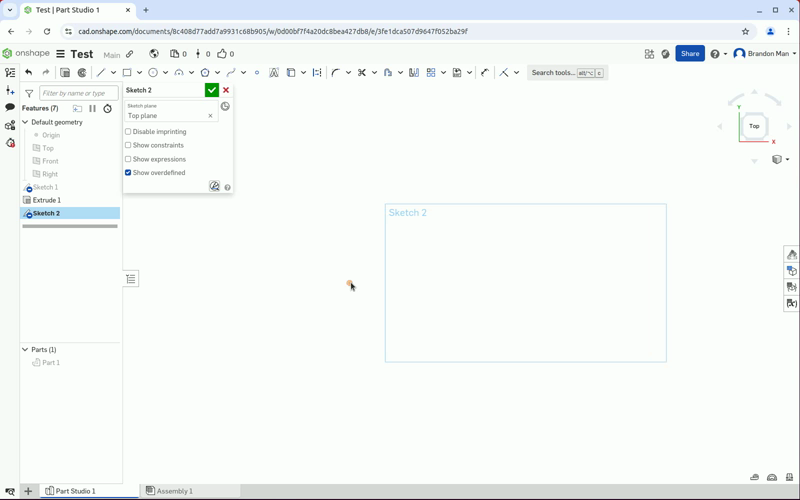
scroll(6)
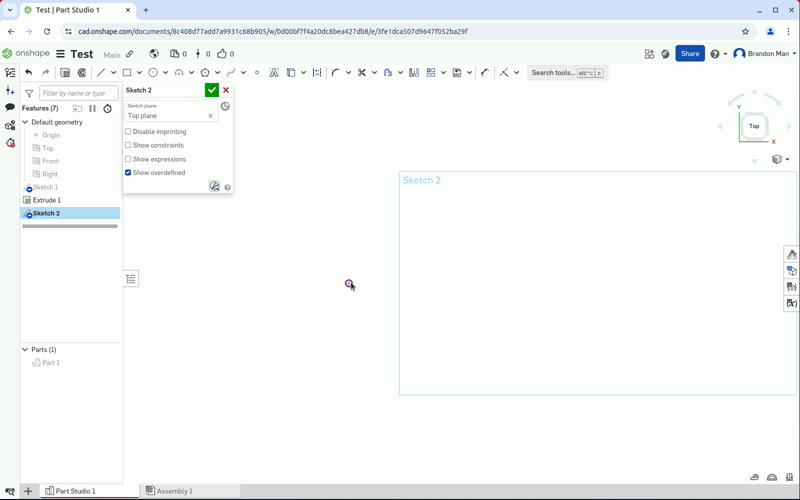
scroll(6)
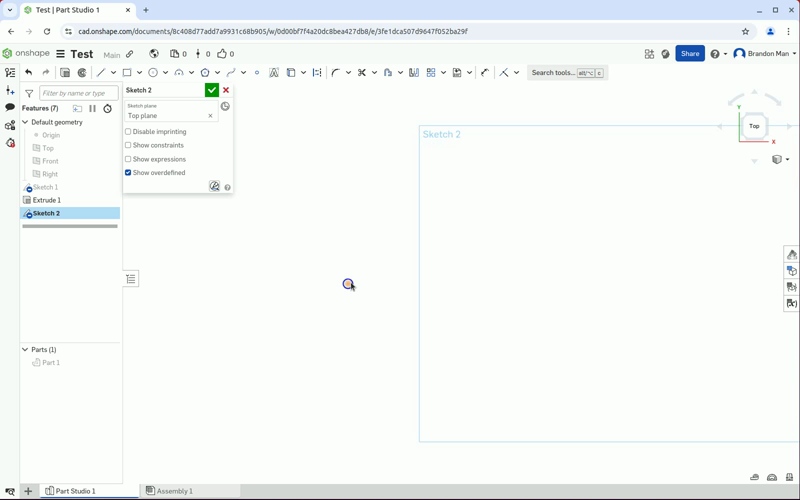
scroll(6)
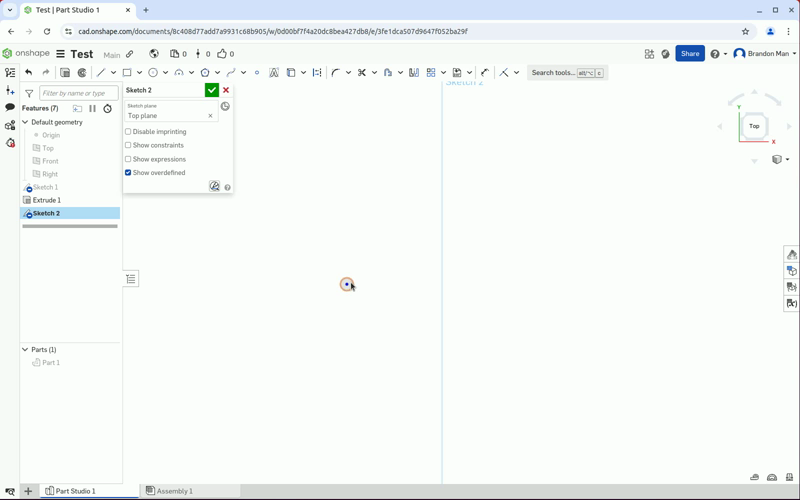
scroll(6)
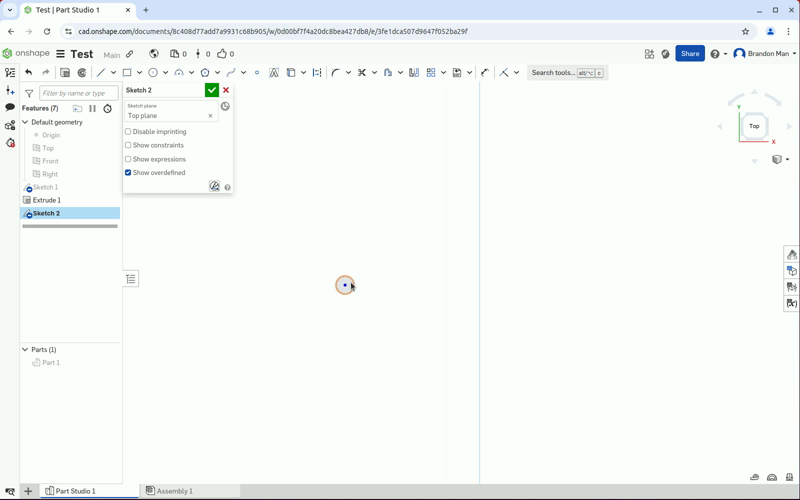
scroll(6)
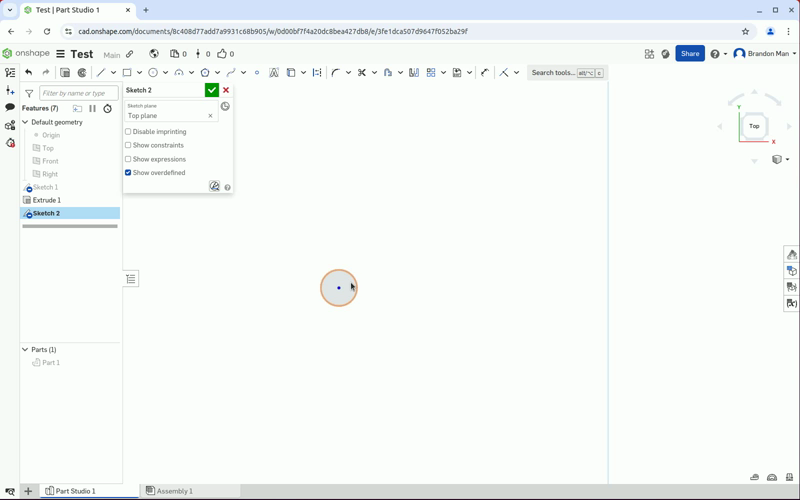
click(351, 282)
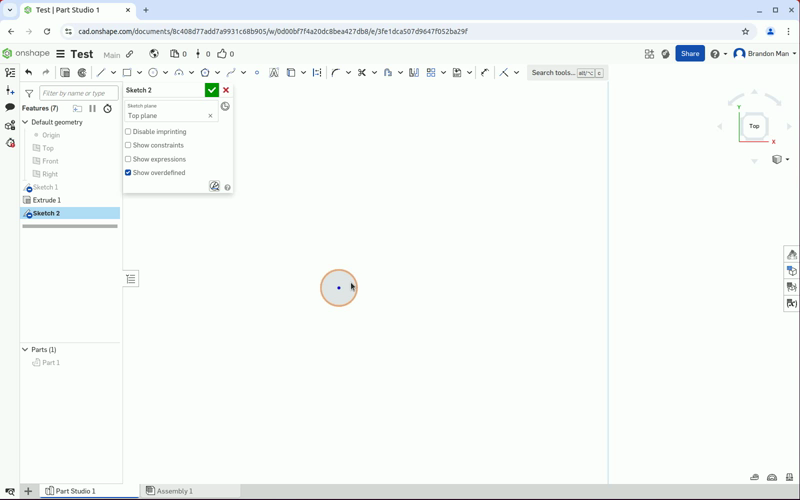
scroll(-6)
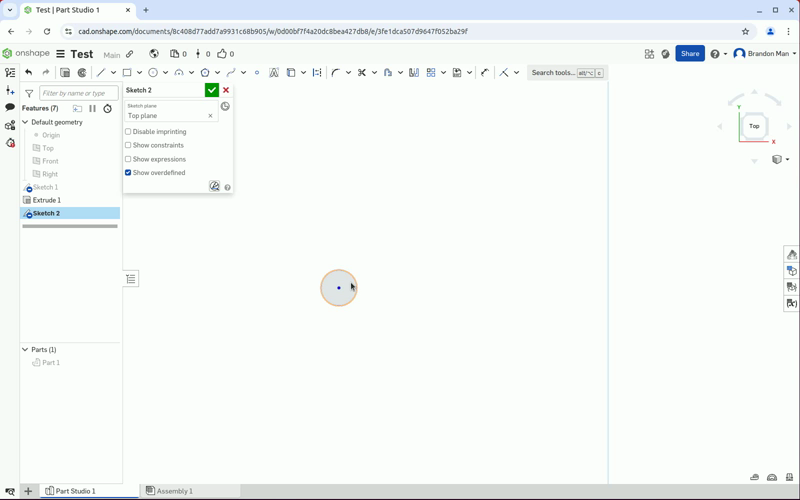
scroll(-6)
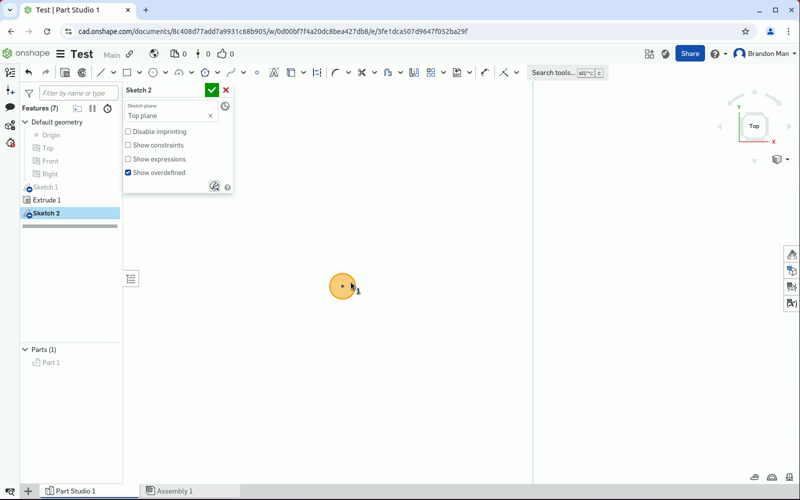
scroll(-6)
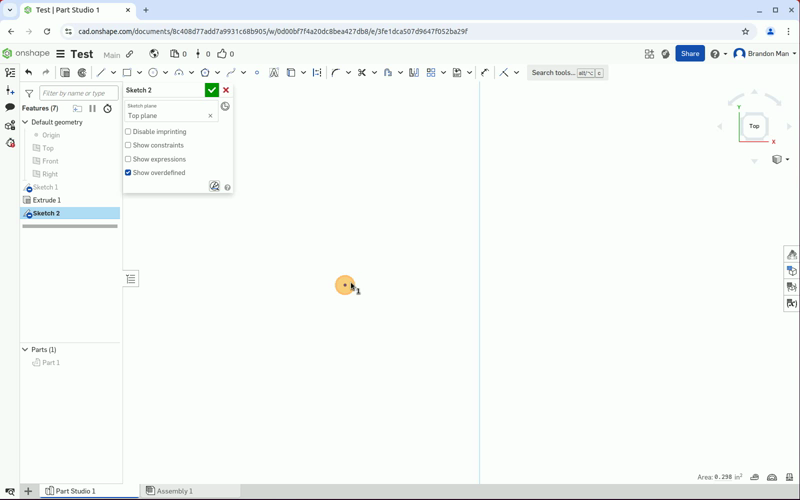
scroll(-6)
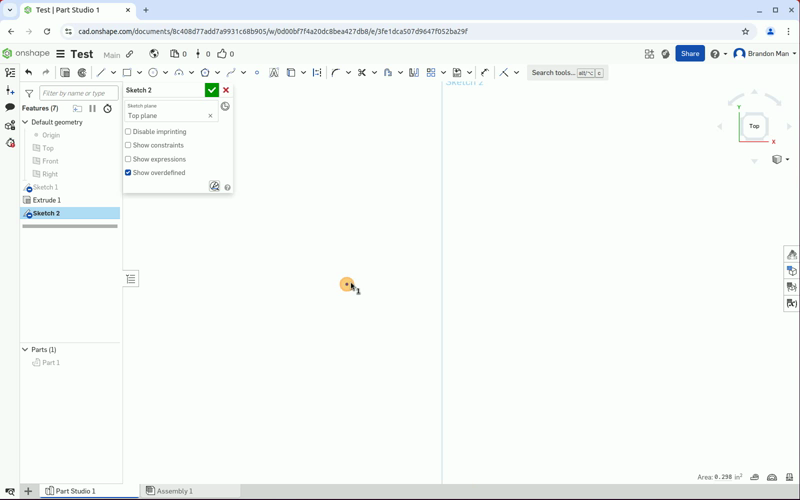
scroll(-6)
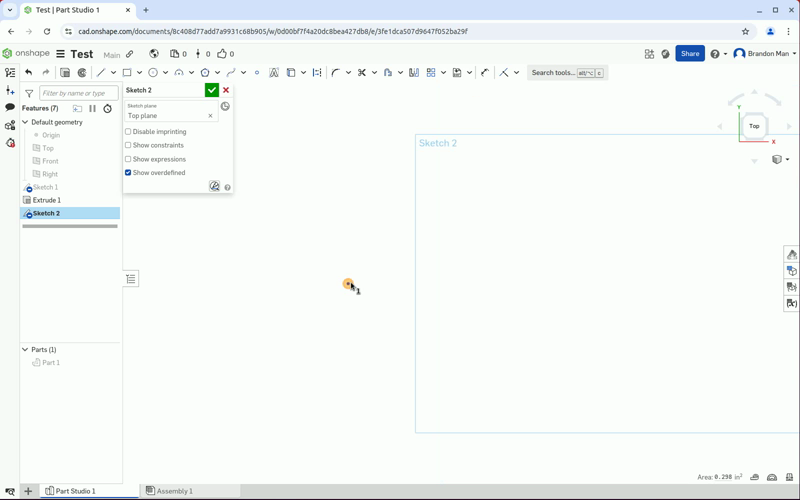
scroll(-6)
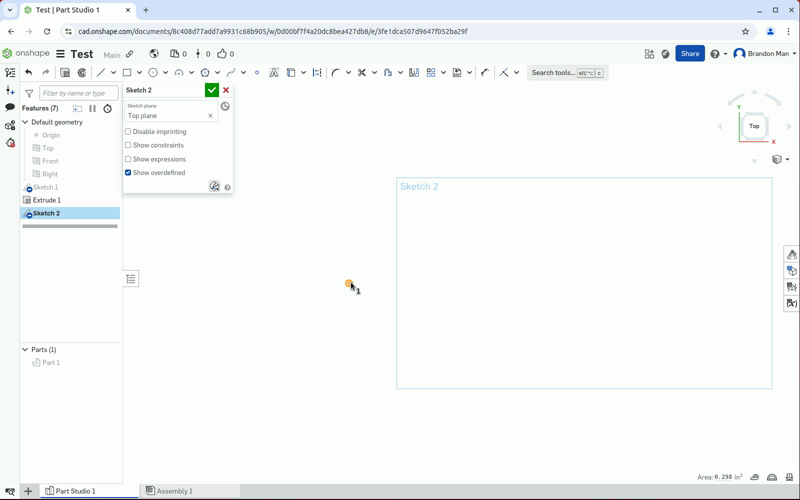
scroll(-6)
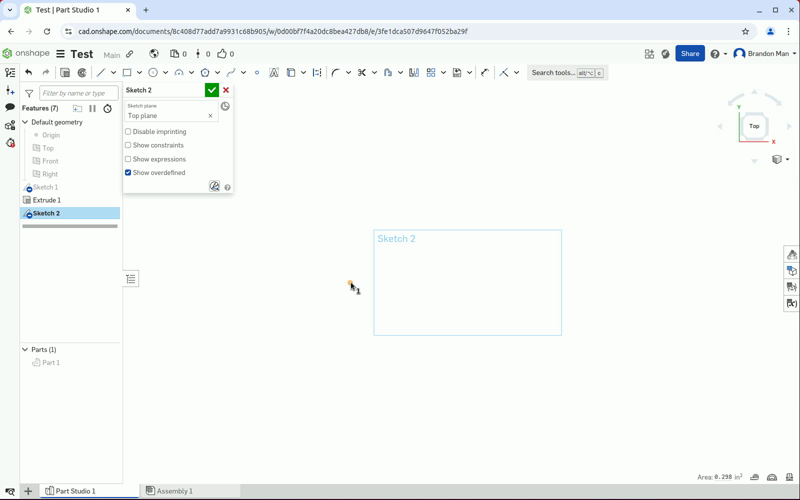
mouse_move(73, 352)
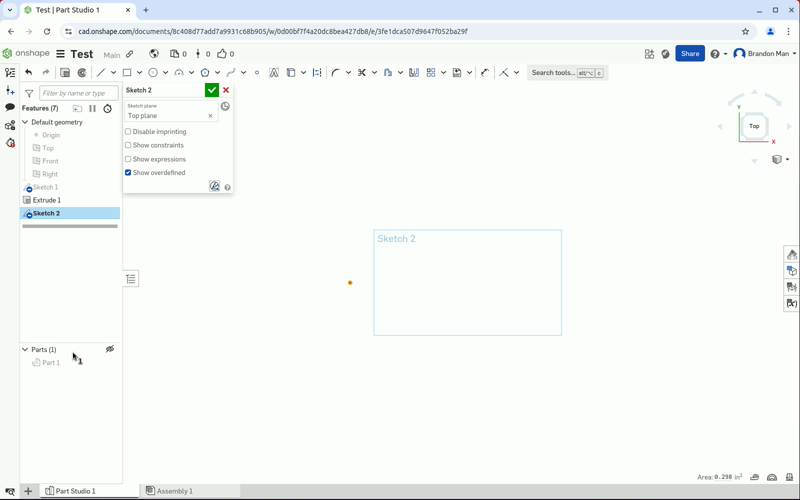
key(shift+y)
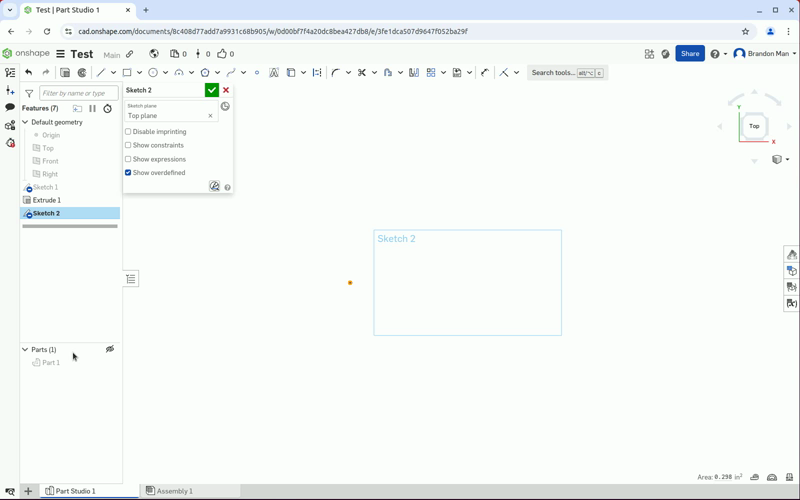
key(shift+e)
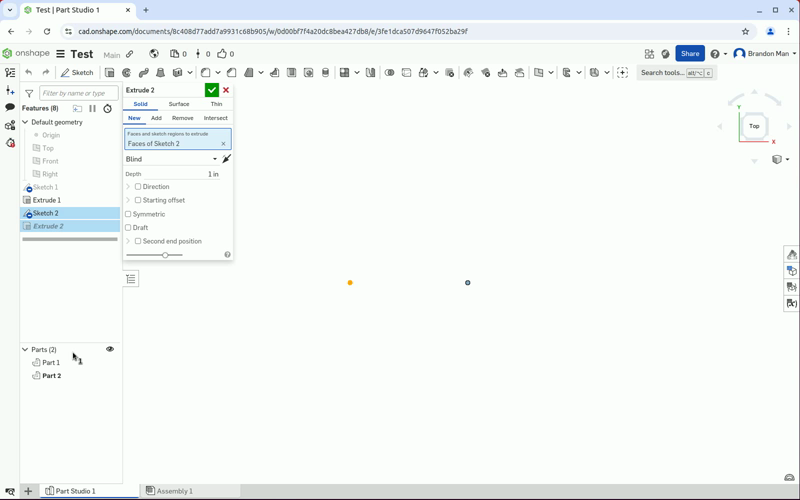
mouse_move(143, 106)
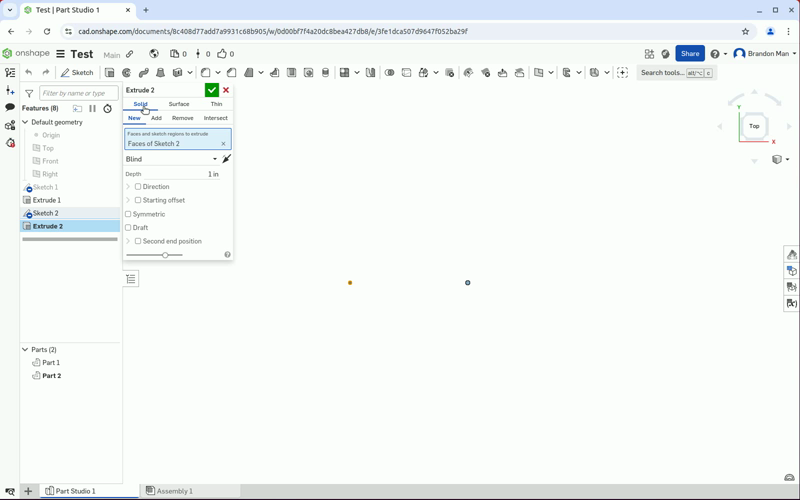
click(143, 106)
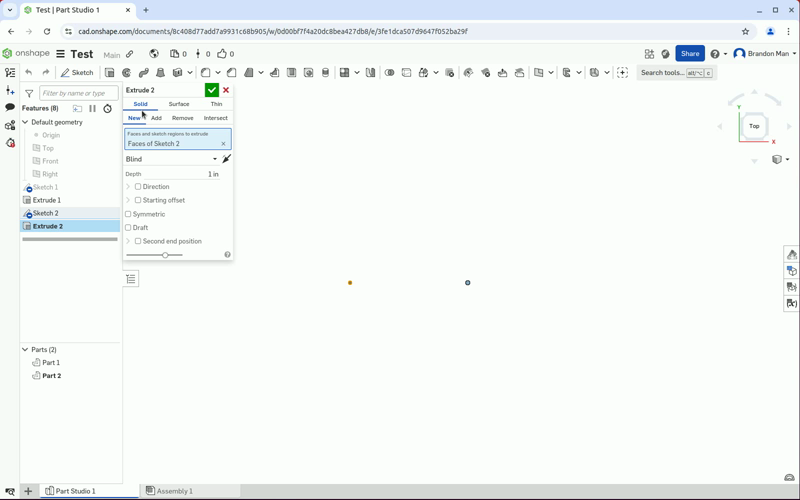
mouse_move(137, 120)
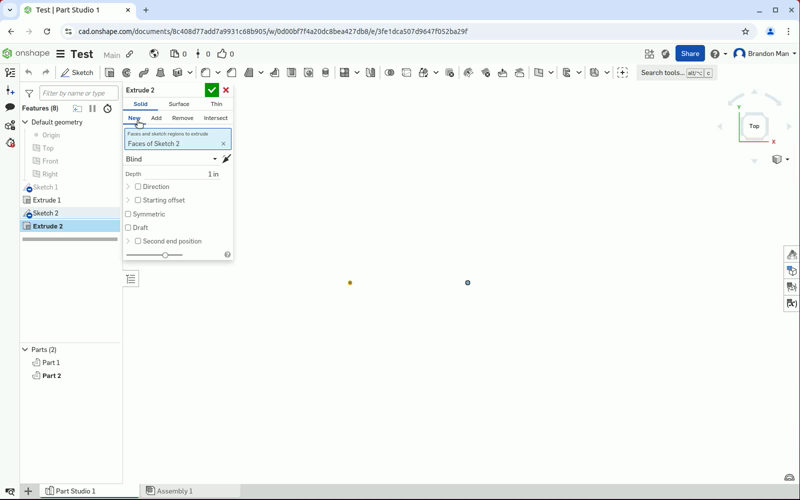
click(137, 120)
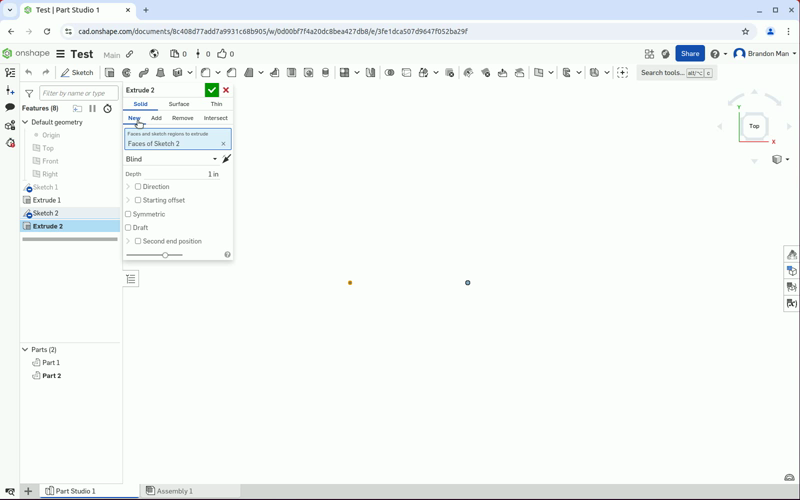
key(tab, 4)
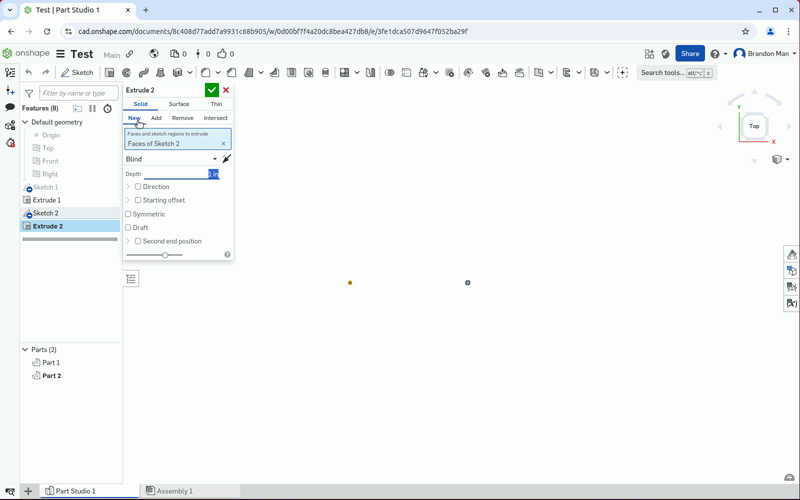
text(-19.979)
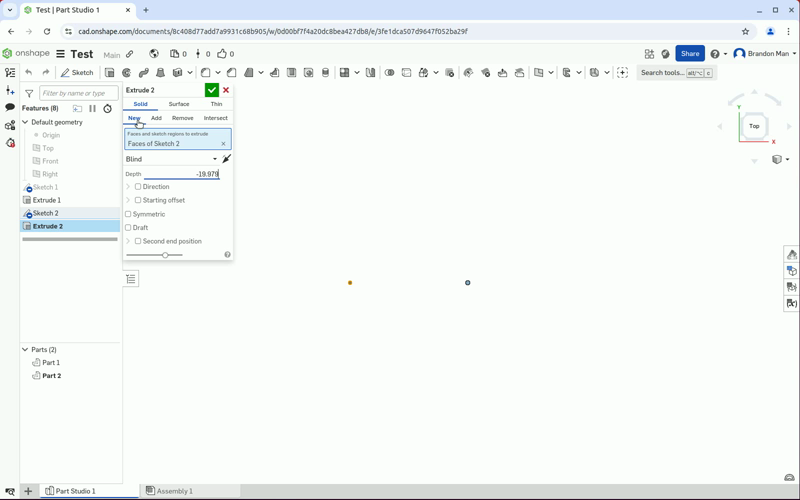
key(enter)
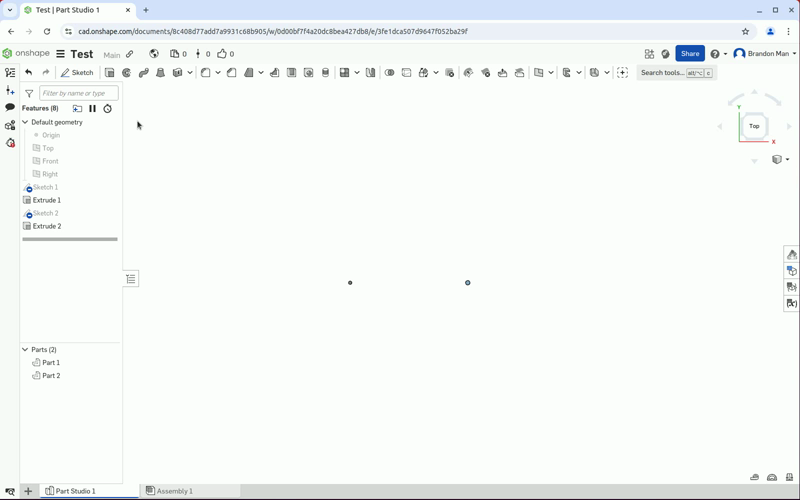
key(shift+h)
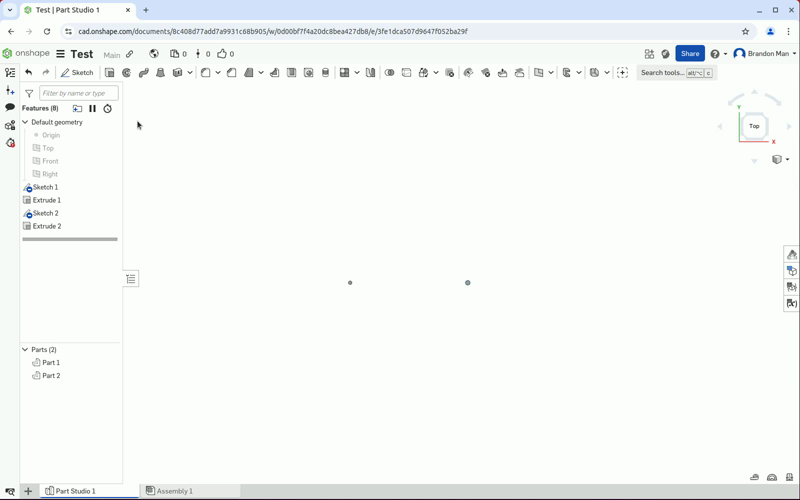
key(shift+h)
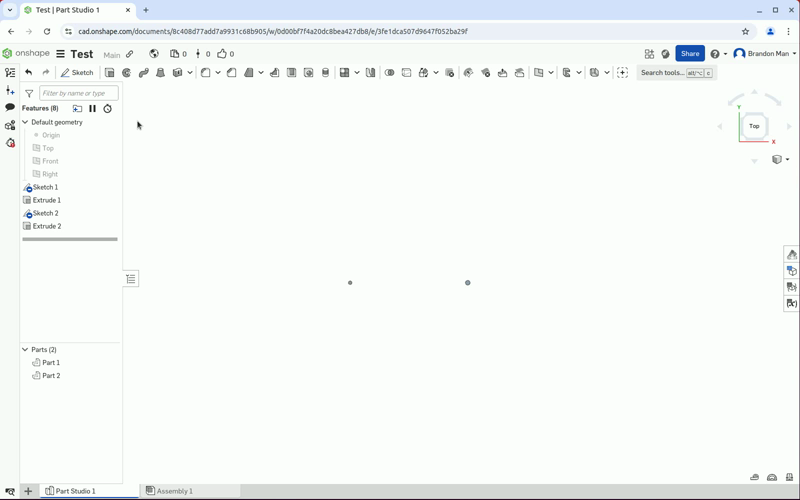
key(shift+7)
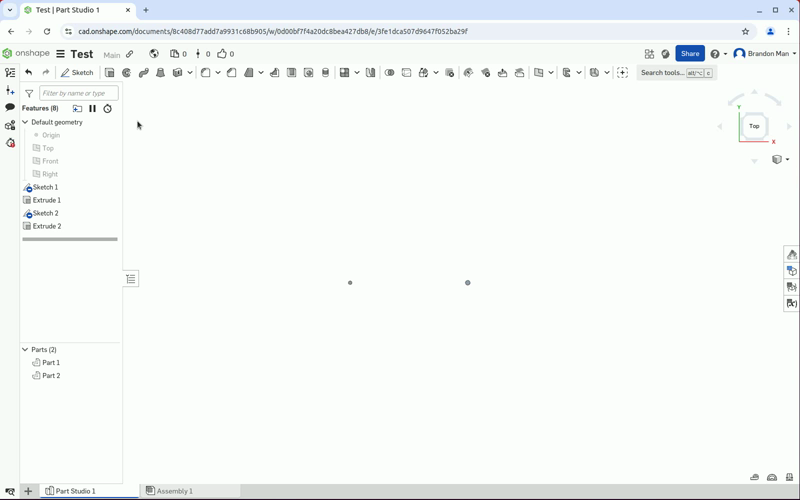
key(up, 3)
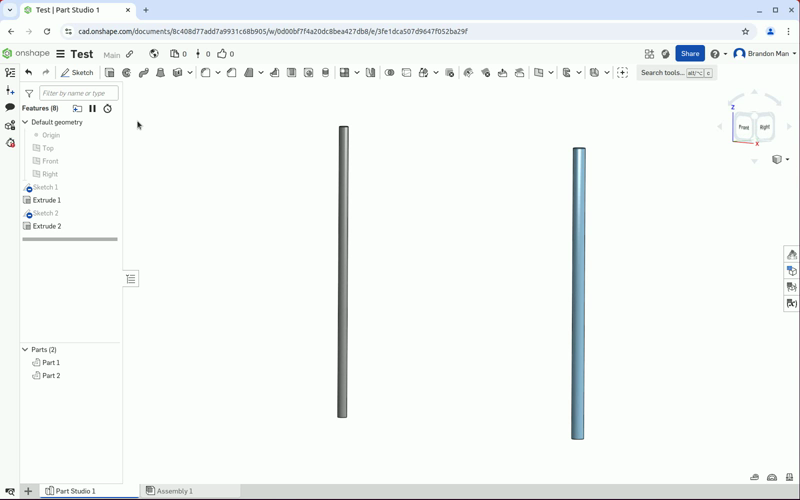
key(left, 3)
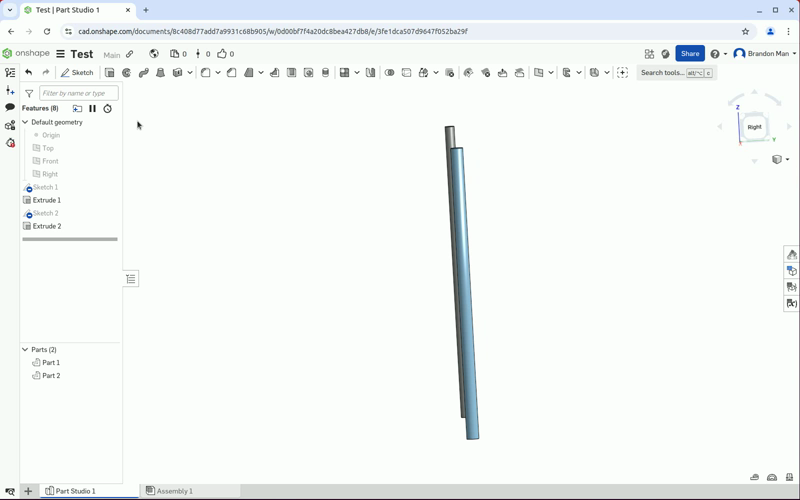
key(right, 3)
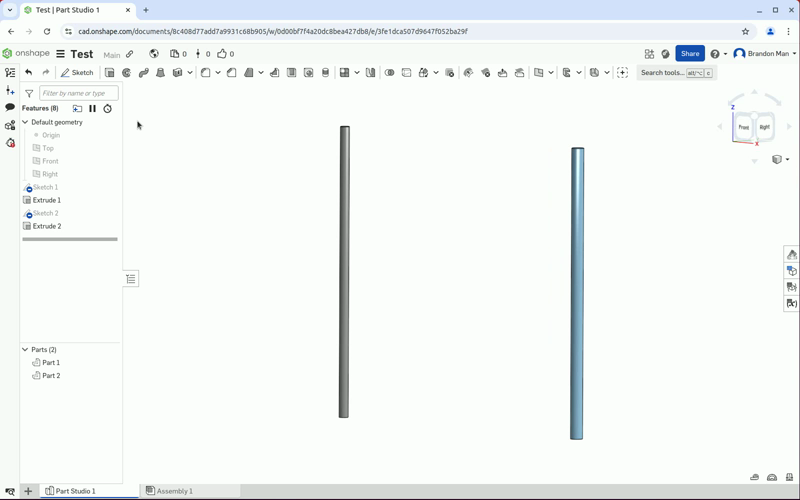
key(down, 3)
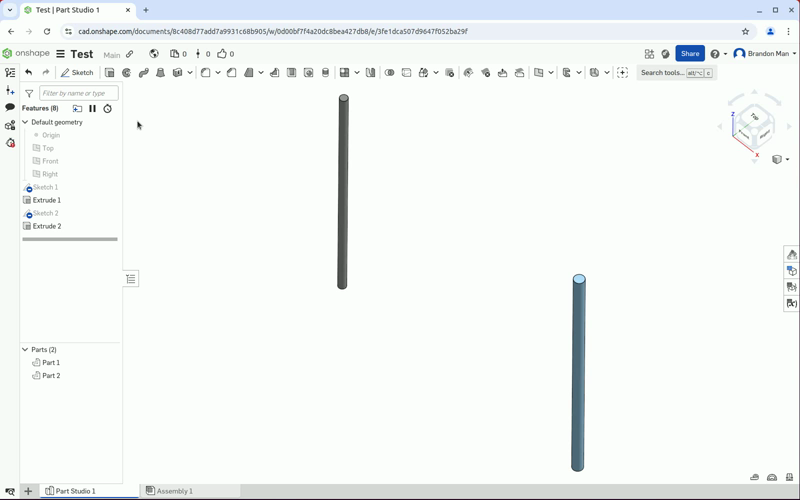
mouse_move(73, 189)
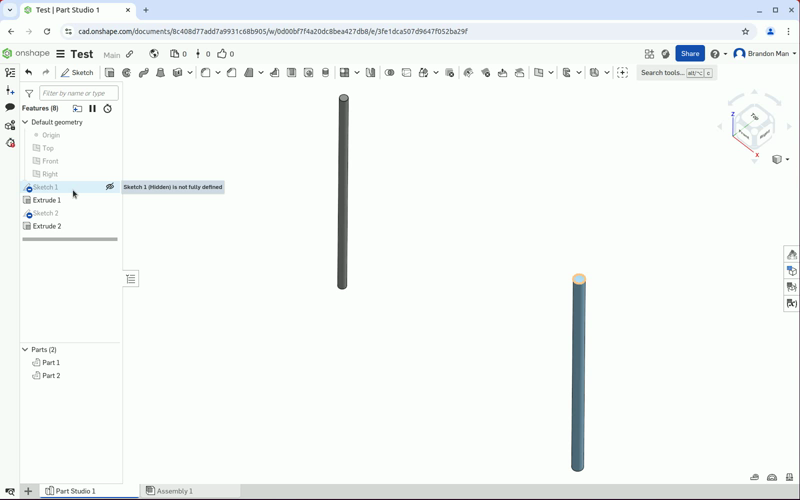
click(73, 189)